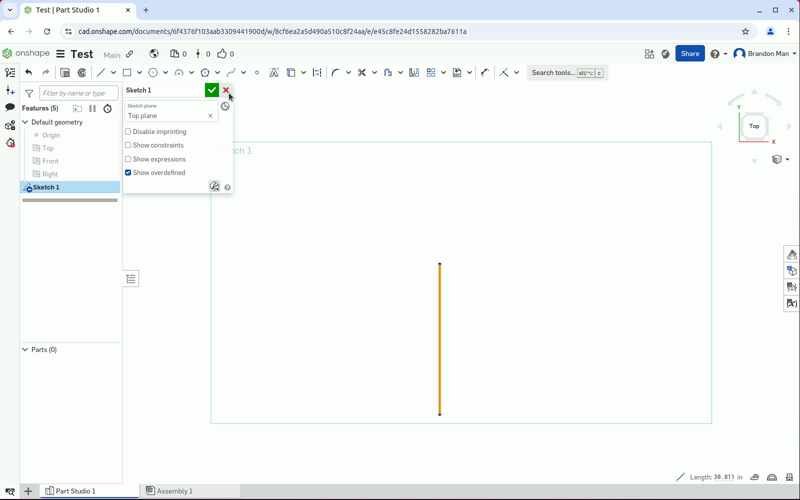
key(shift+h)
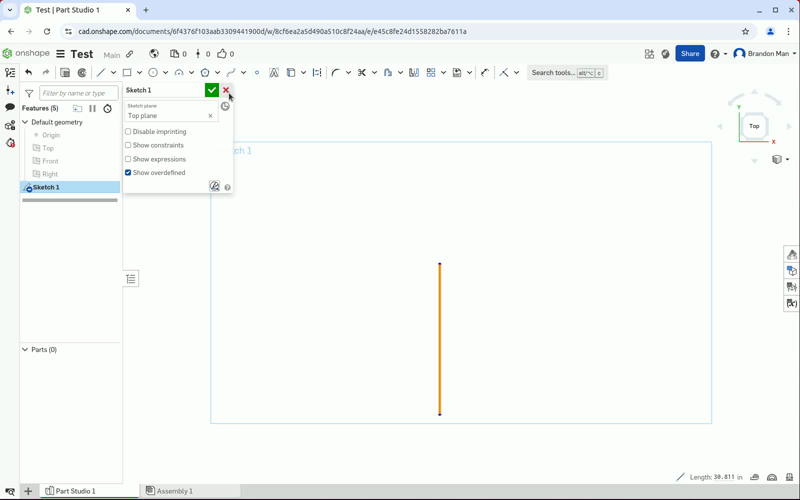
key(shift+s)
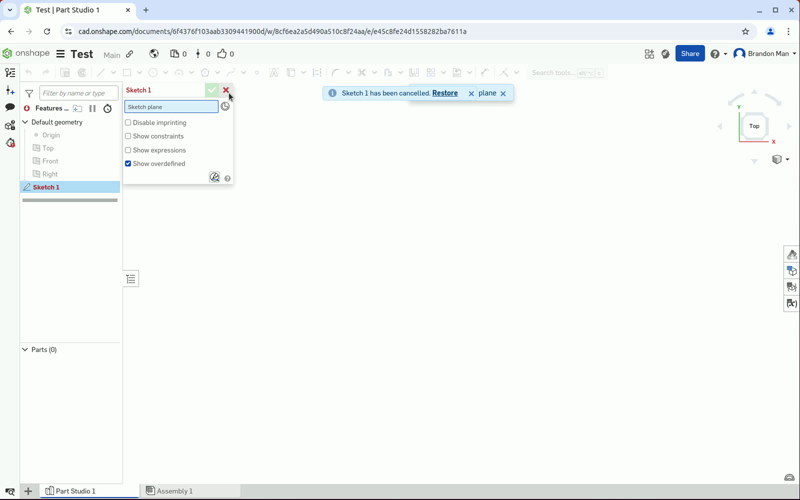
mouse_move(73, 150)
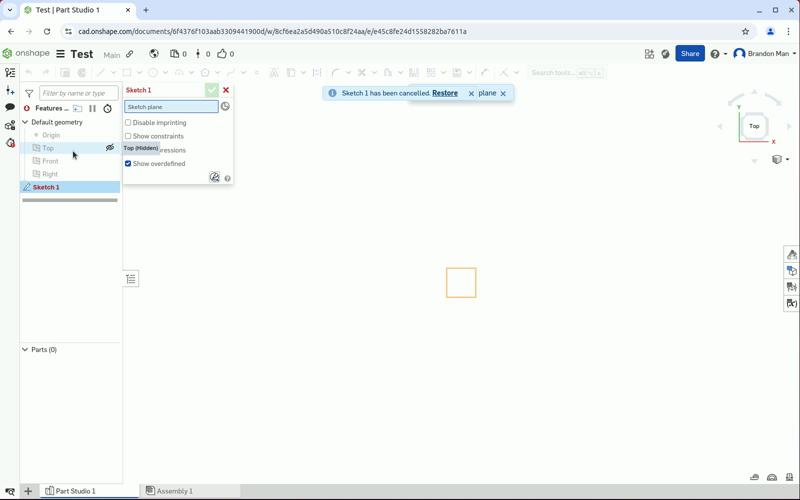
click(73, 150)
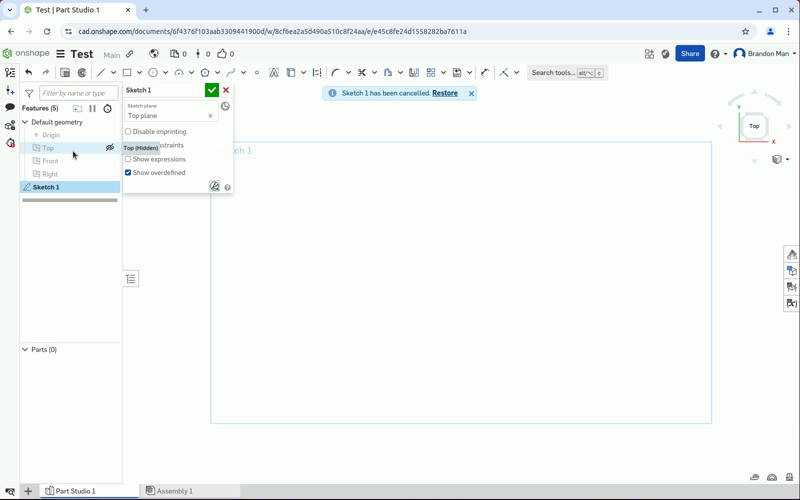
mouse_move(73, 352)
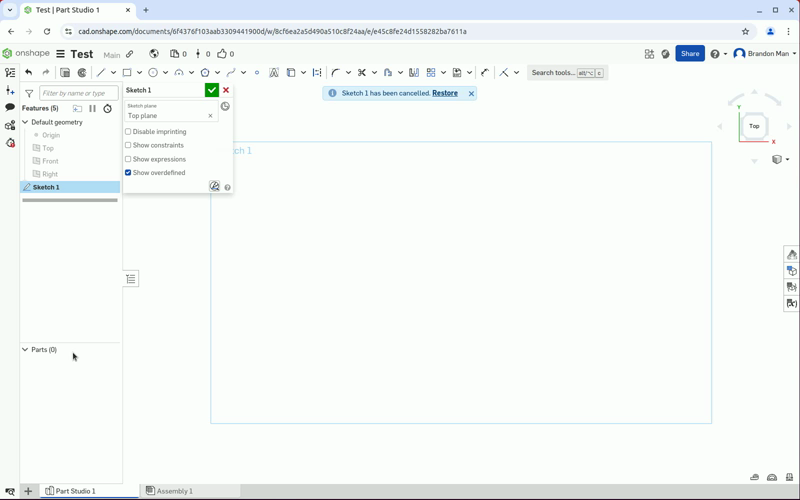
key(y)
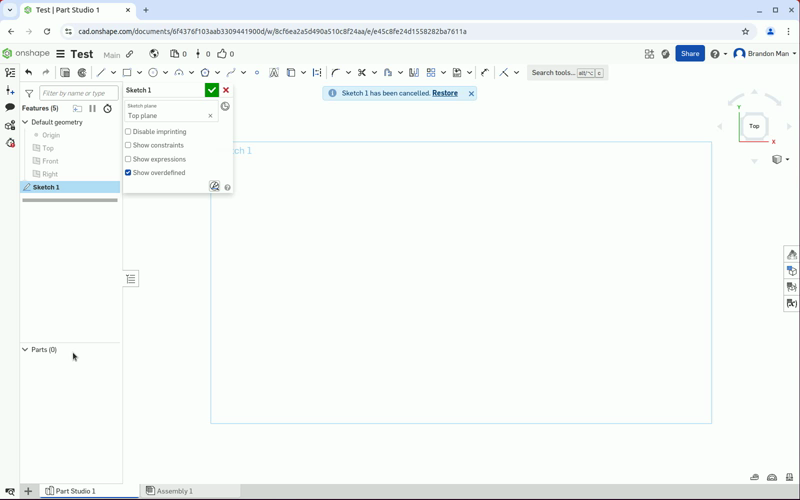
key(c)
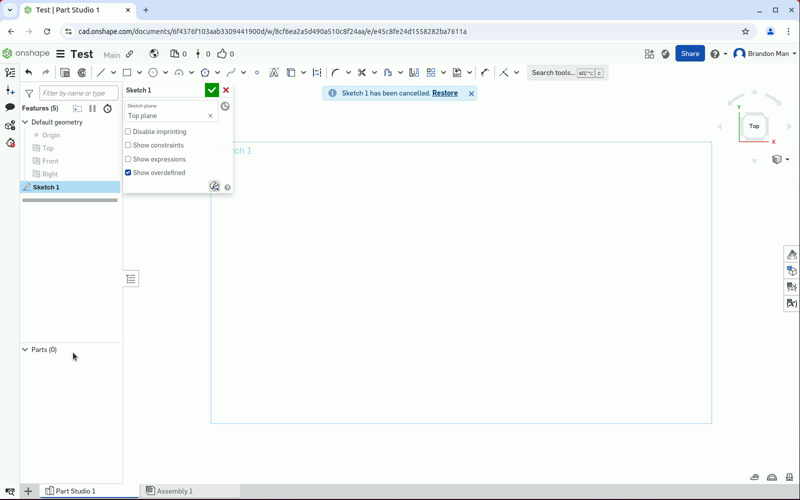
key_down(shift)
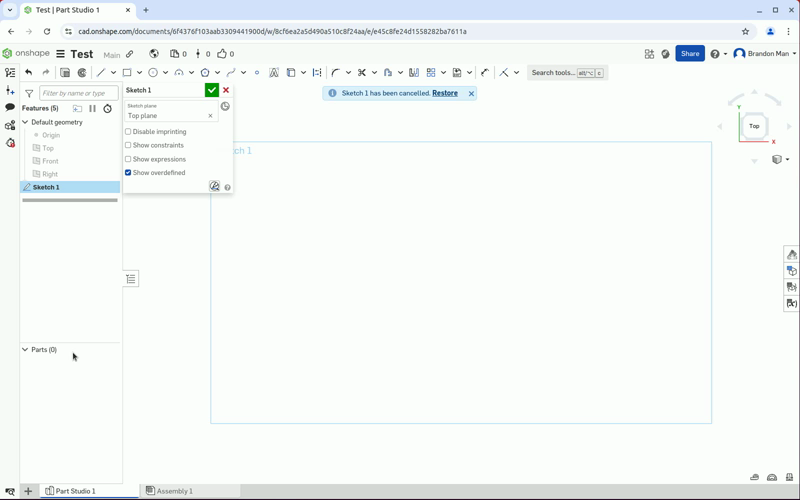
mouse_move(461, 282)
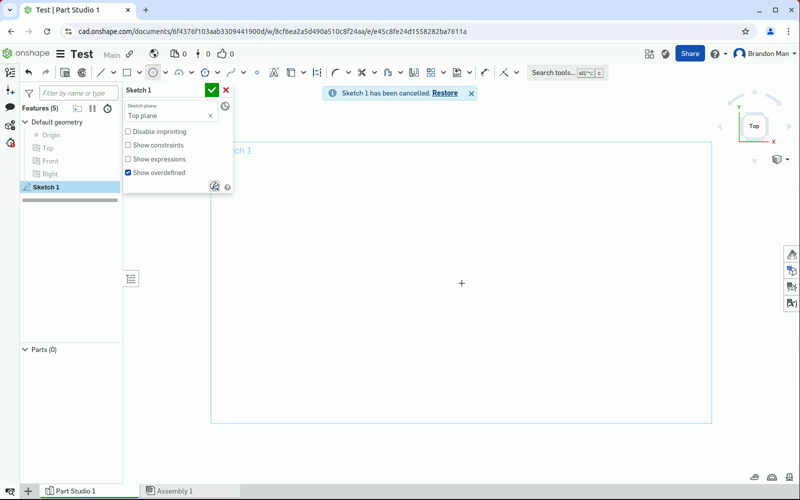
click(461, 282)
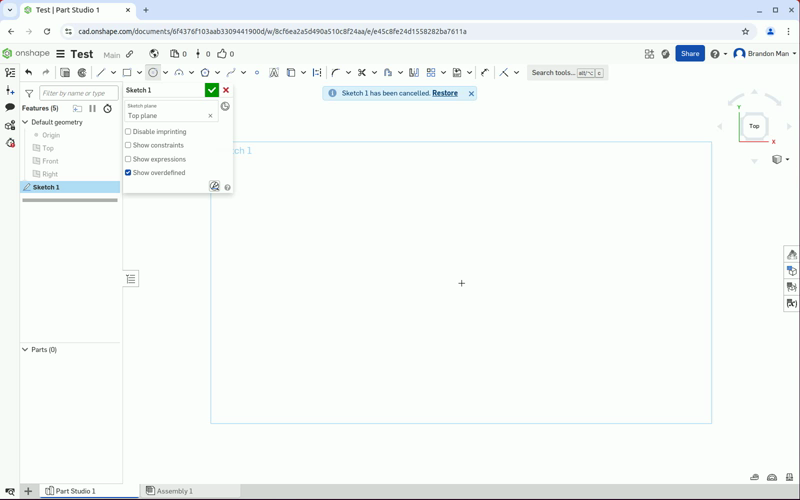
key_up(shift)
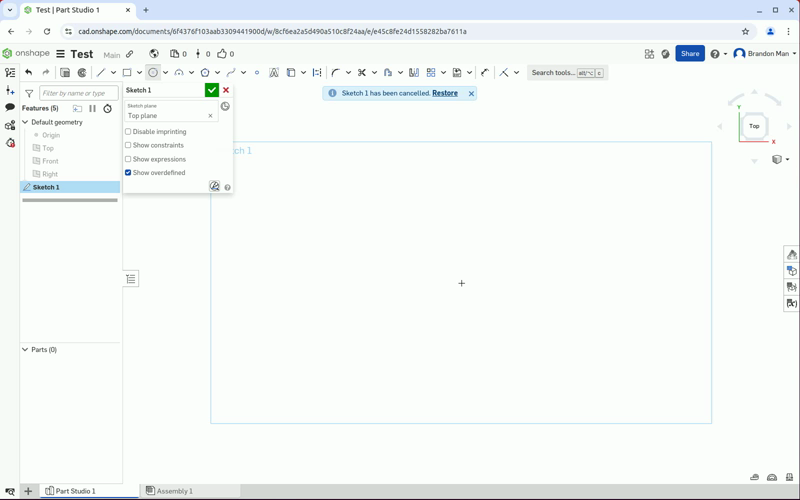
mouse_move(478, 282)
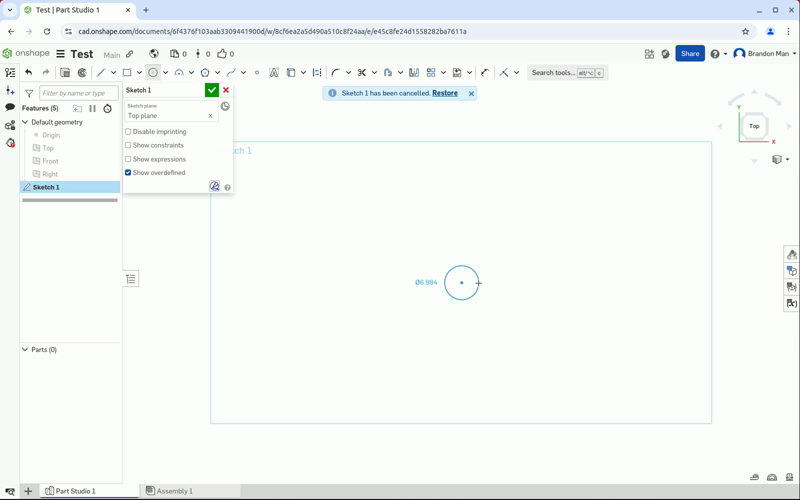
click(478, 282)
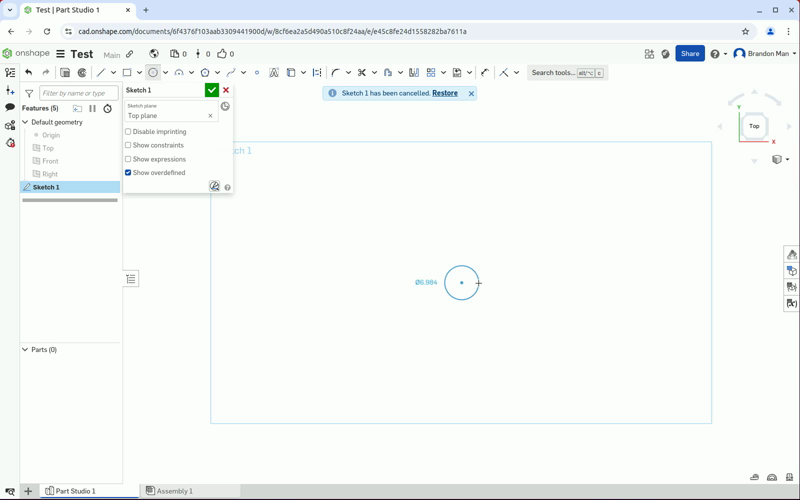
key(esc)
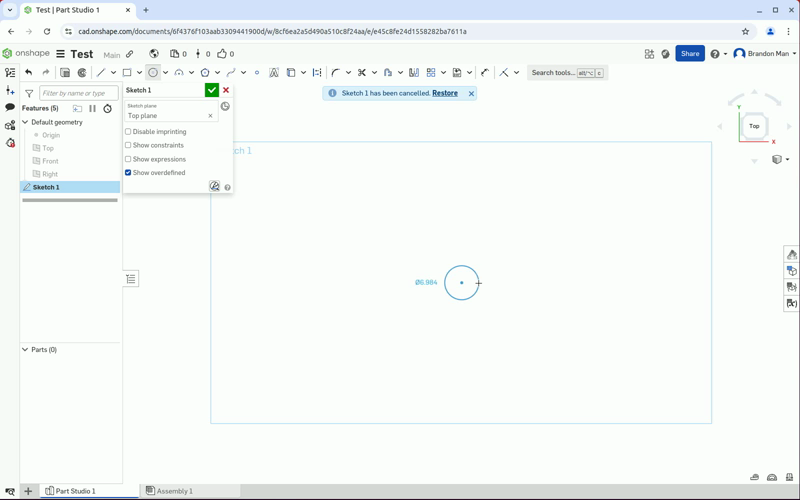
key(c)
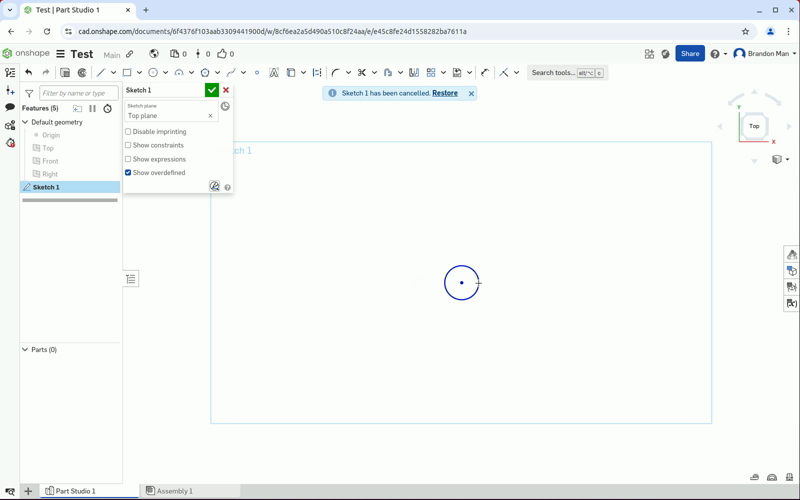
key_down(shift)
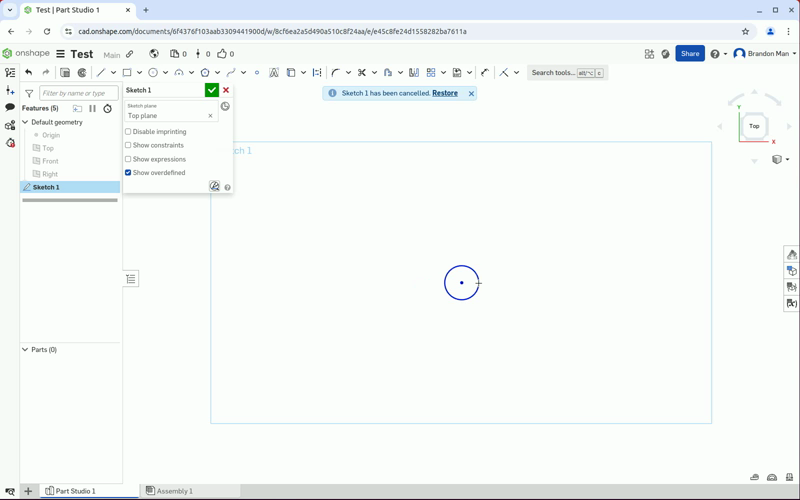
mouse_move(461, 282)
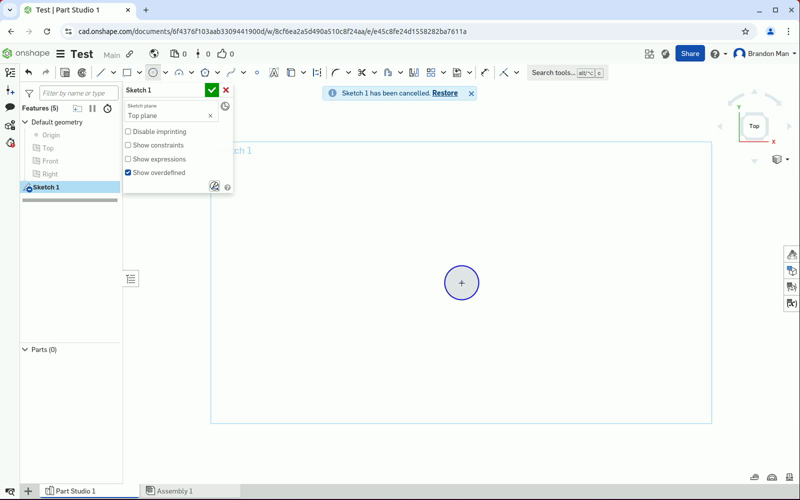
click(461, 282)
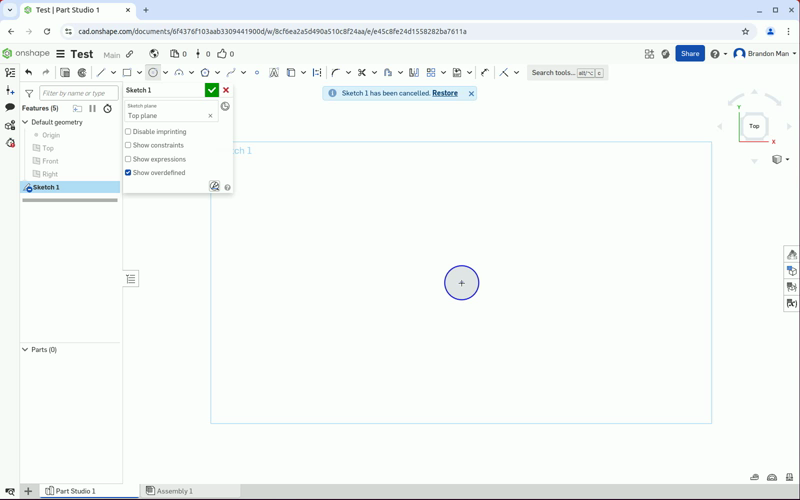
key_up(shift)
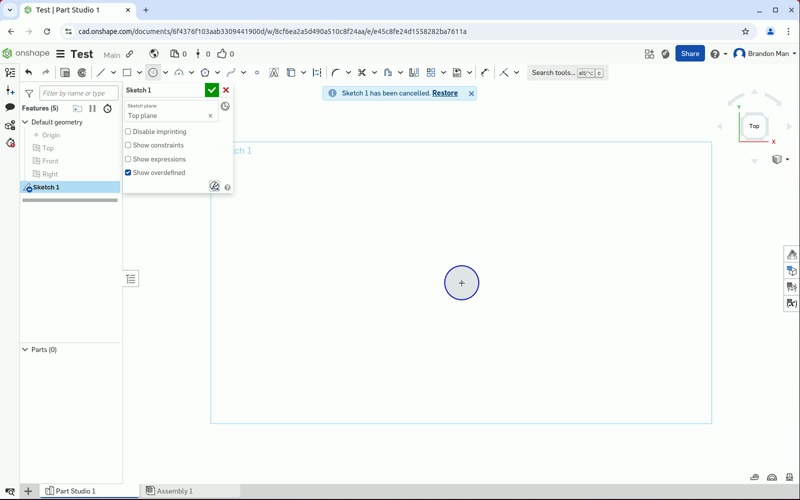
mouse_move(464, 282)
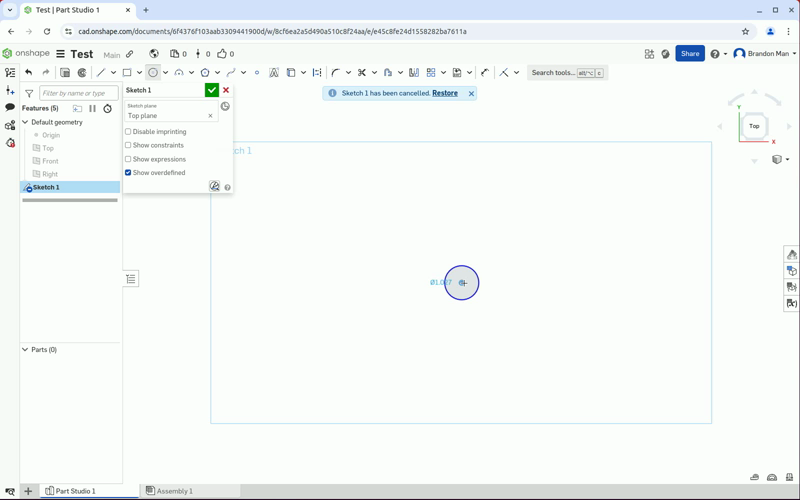
scroll(6)
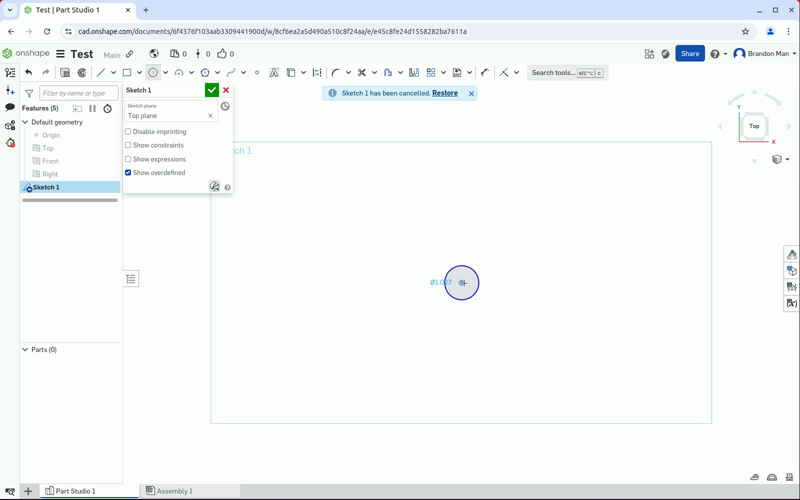
scroll(6)
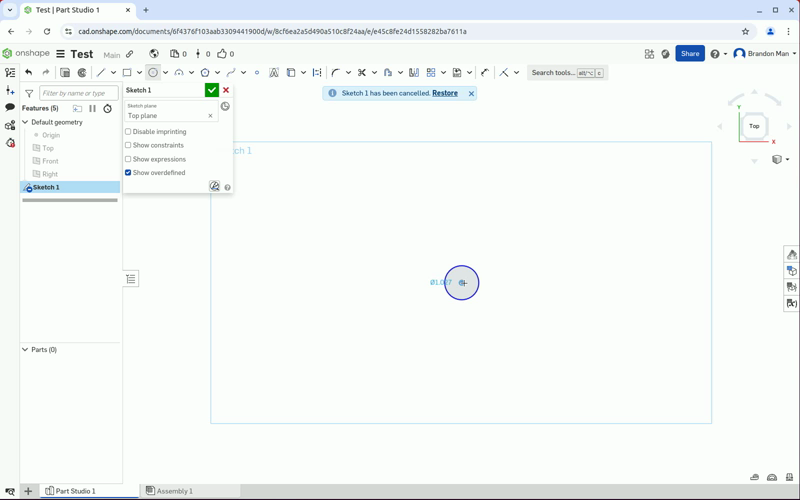
scroll(6)
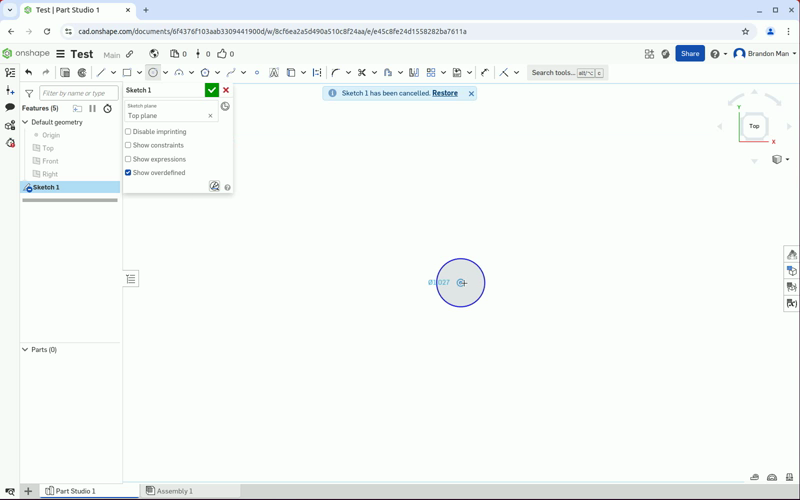
scroll(6)
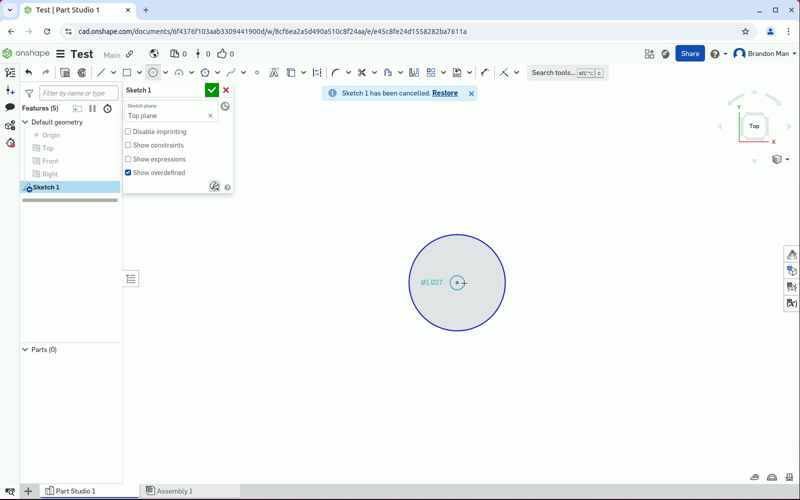
scroll(6)
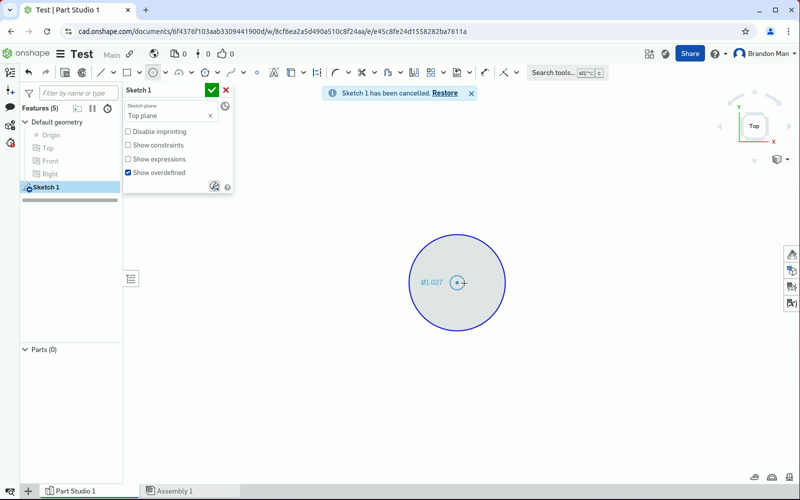
scroll(6)
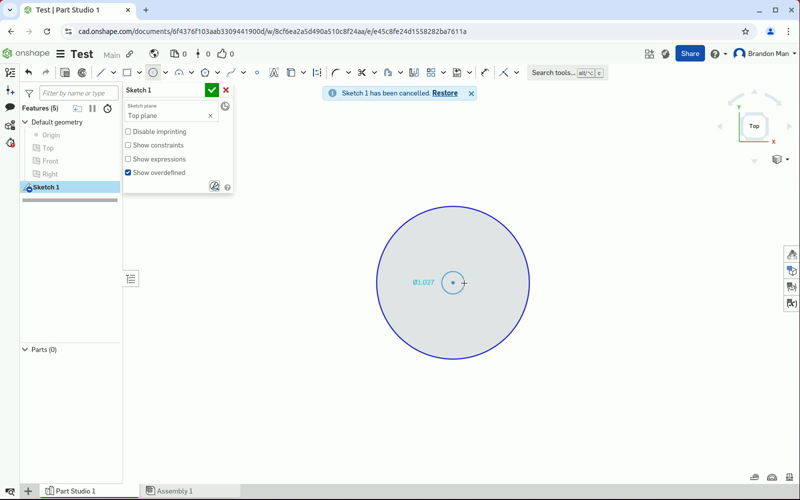
scroll(6)
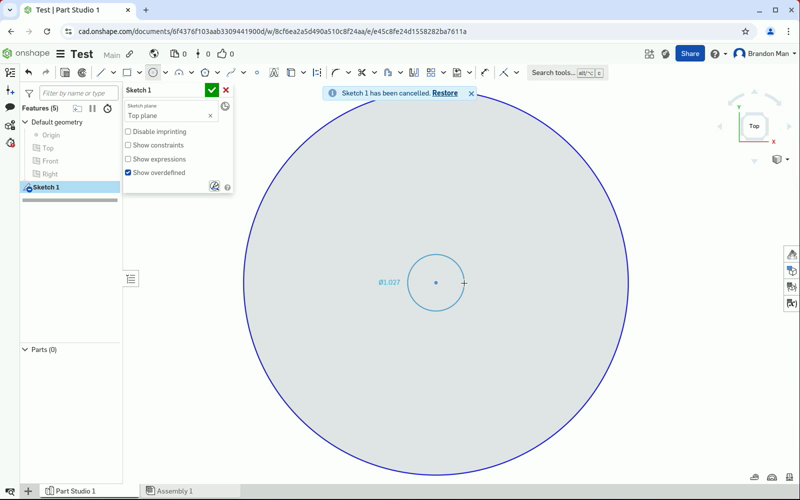
click(464, 282)
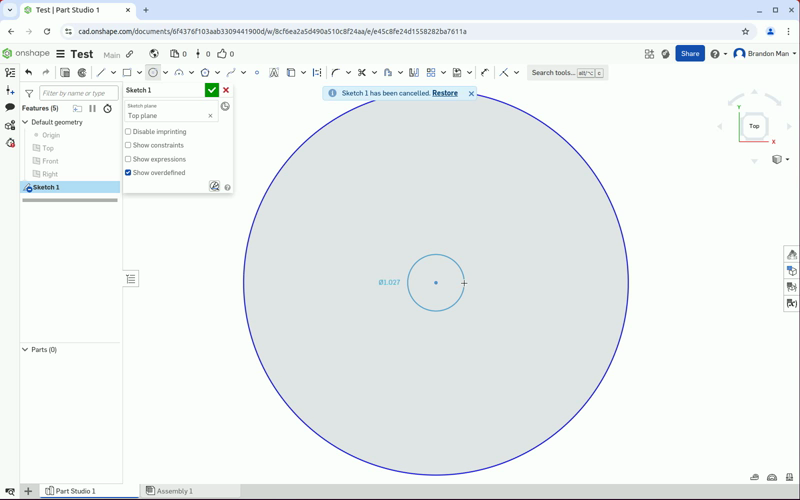
scroll(-6)
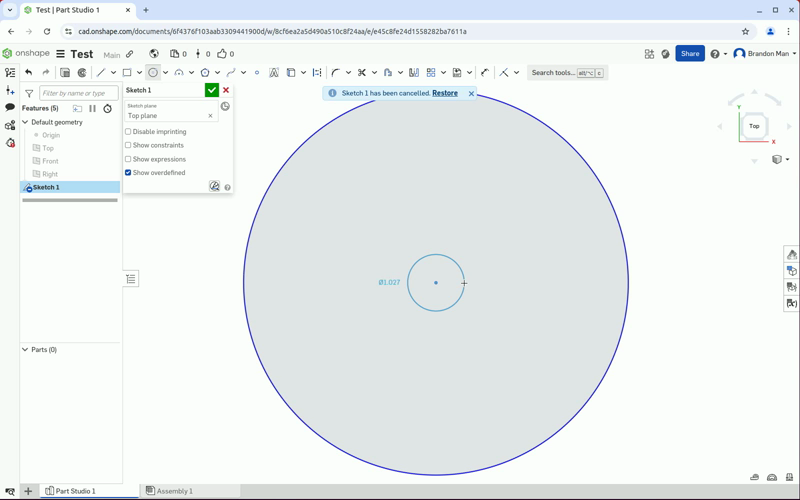
scroll(-6)
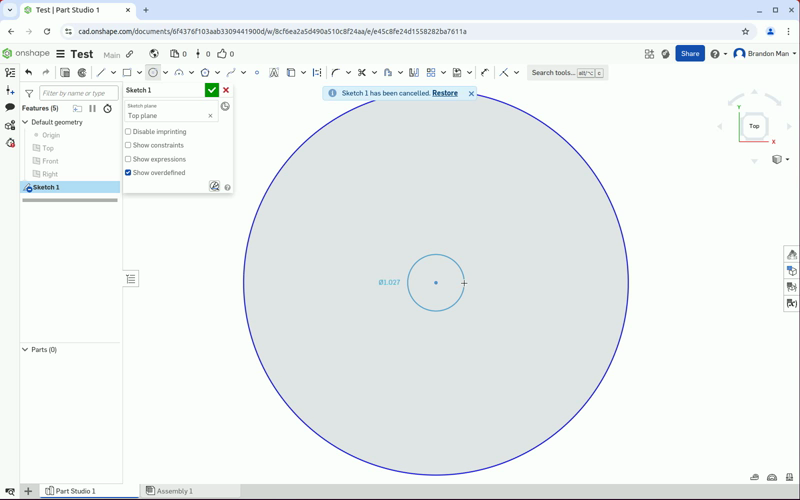
scroll(-6)
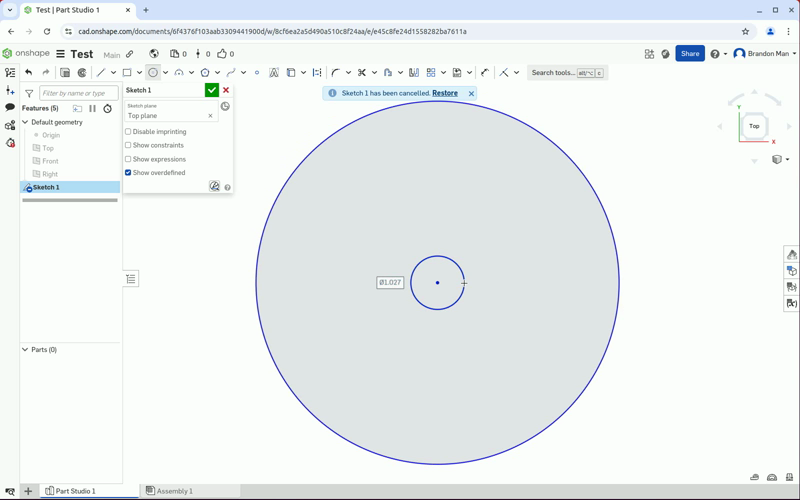
scroll(-6)
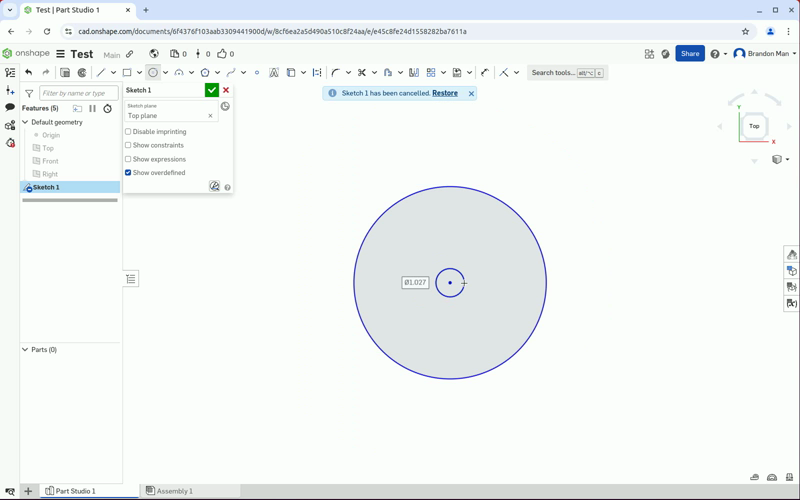
scroll(-6)
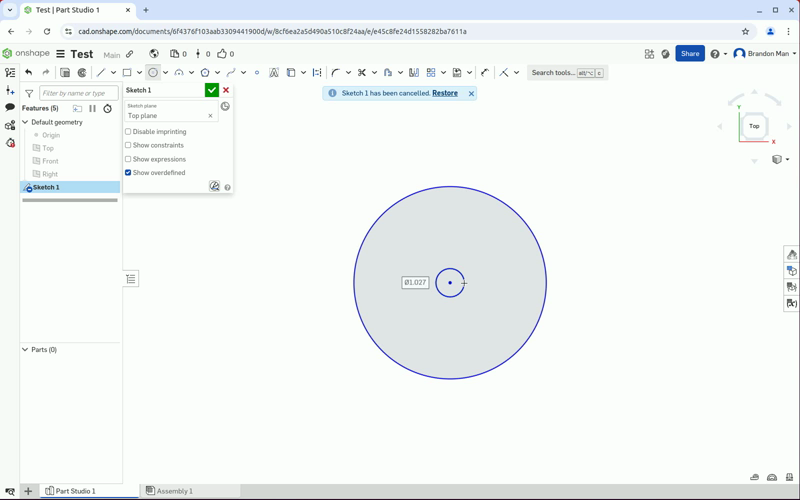
scroll(-6)
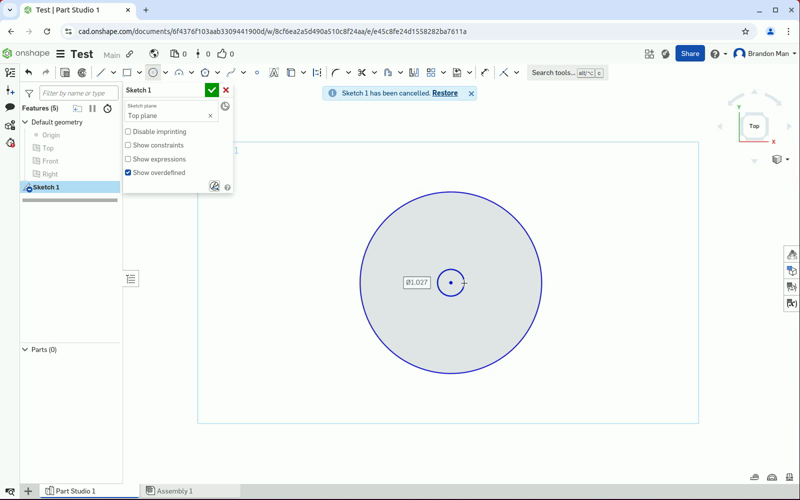
scroll(-6)
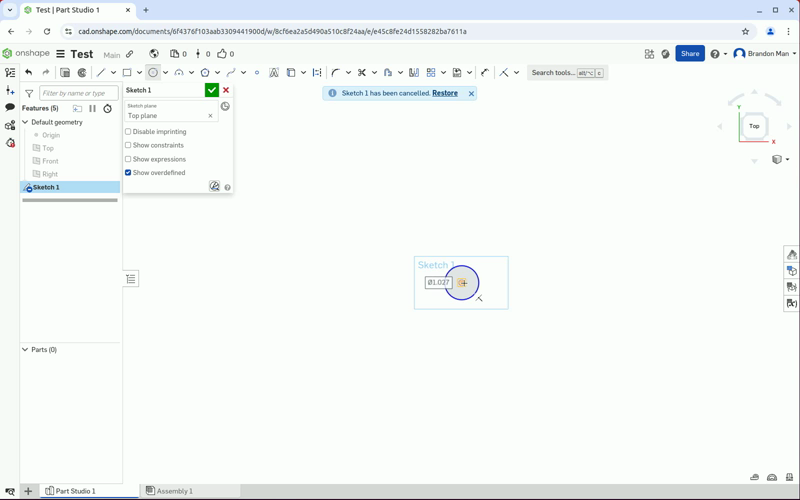
key(esc)
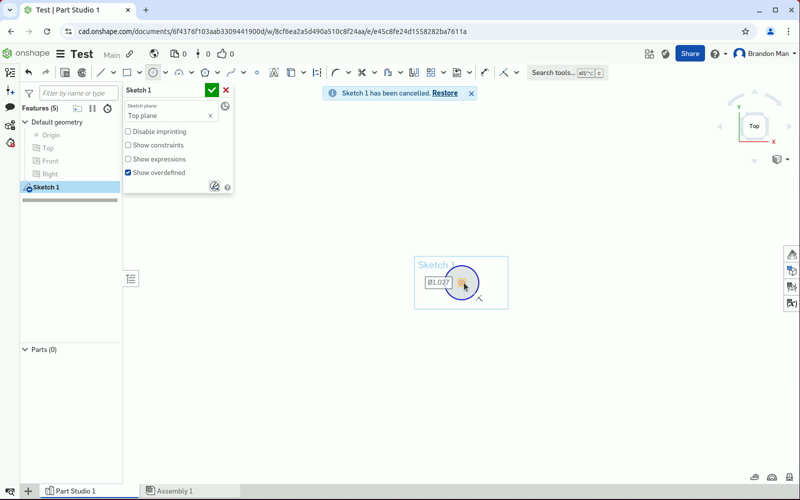
mouse_move(448, 276)
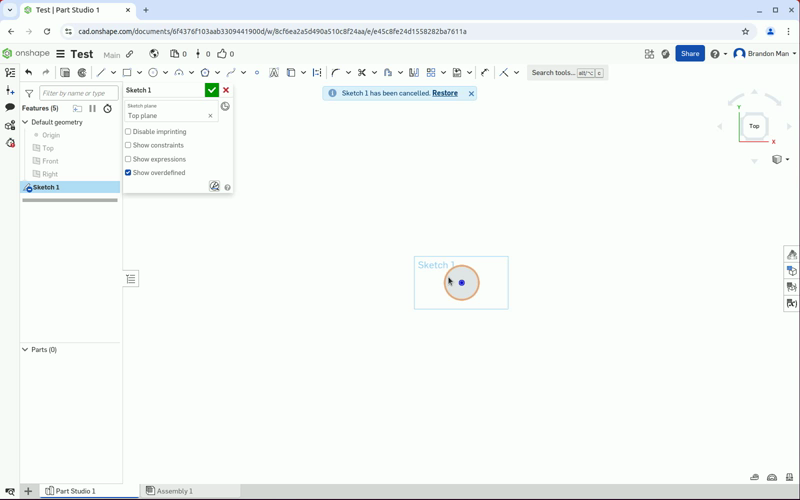
scroll(6)
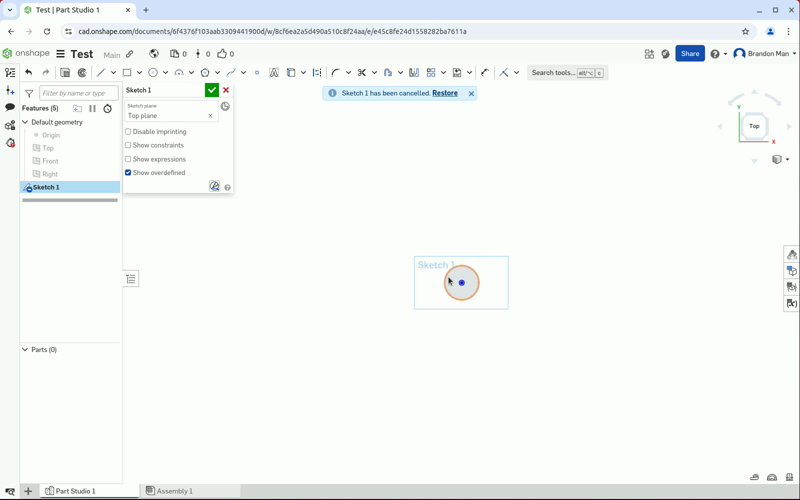
scroll(6)
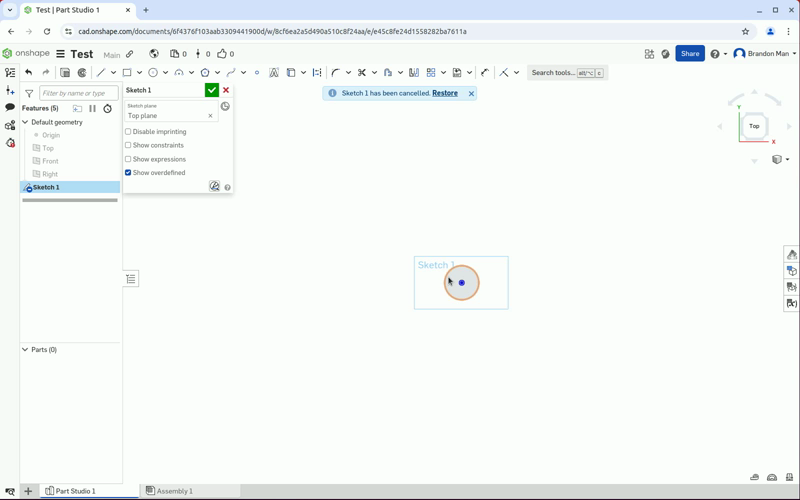
scroll(6)
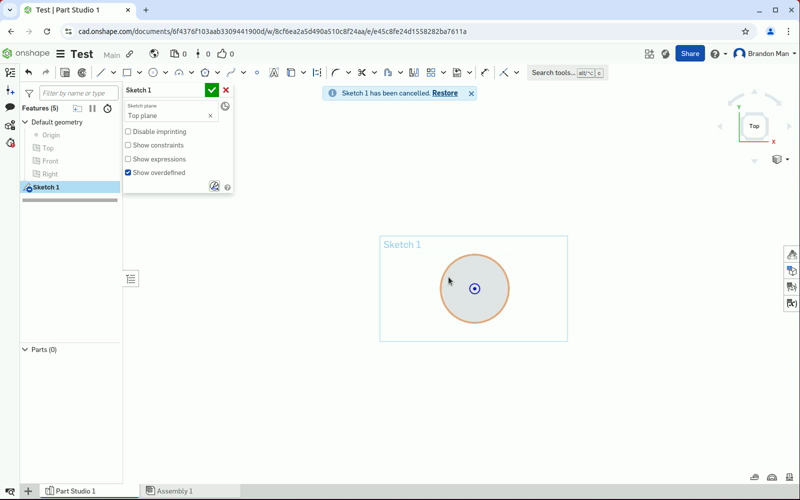
scroll(6)
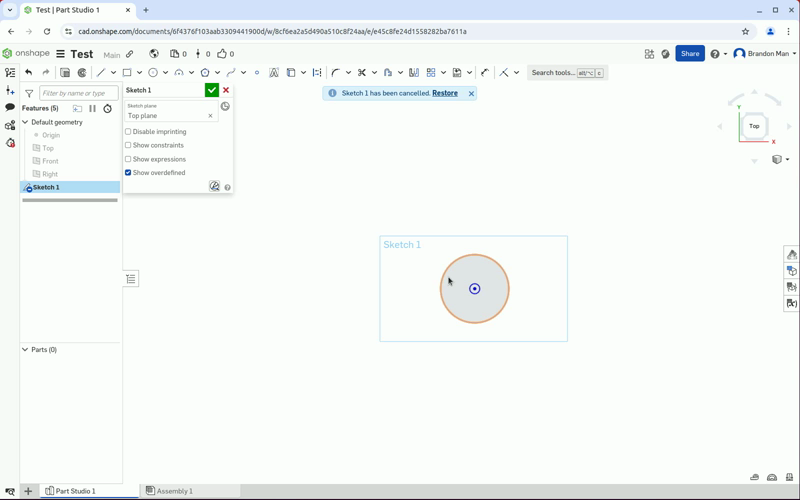
scroll(6)
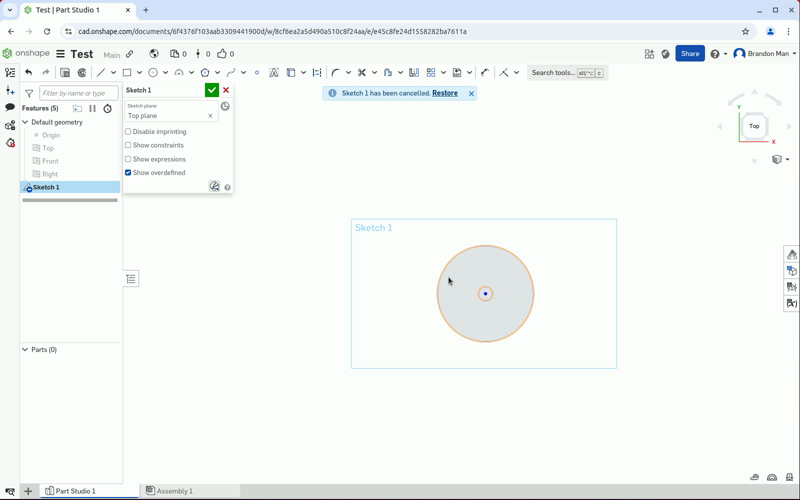
scroll(6)
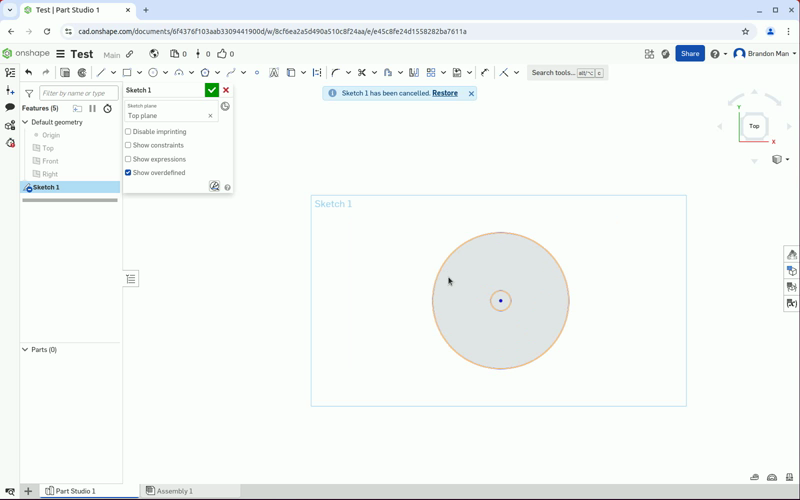
scroll(6)
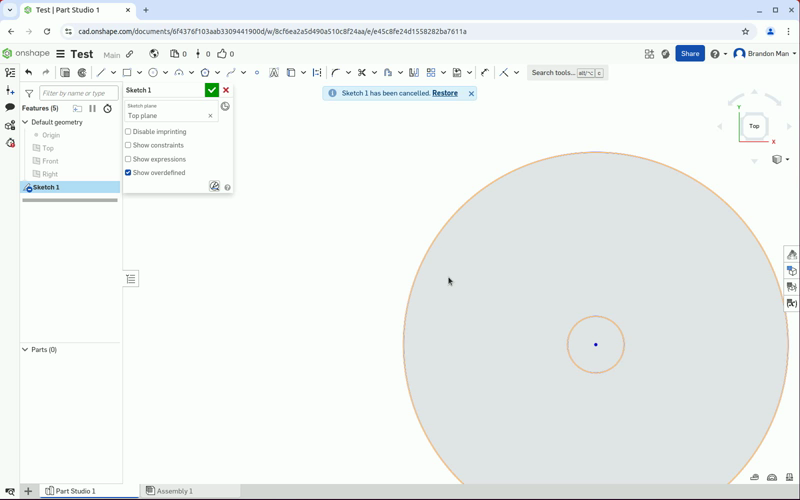
click(448, 276)
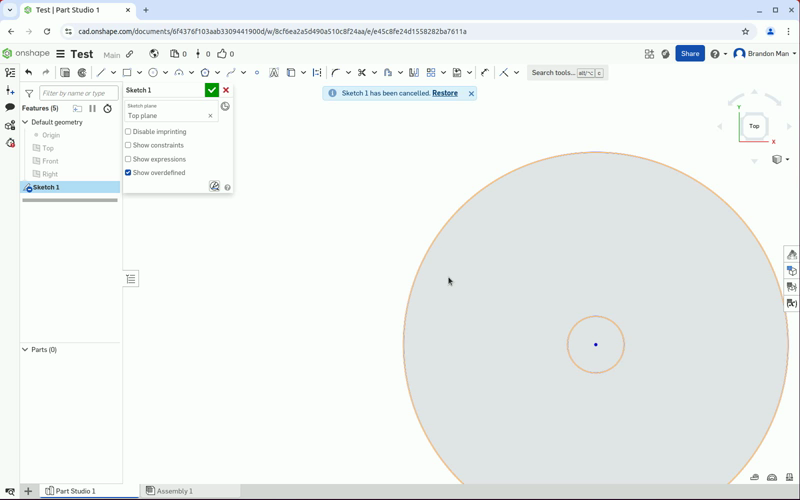
scroll(-6)
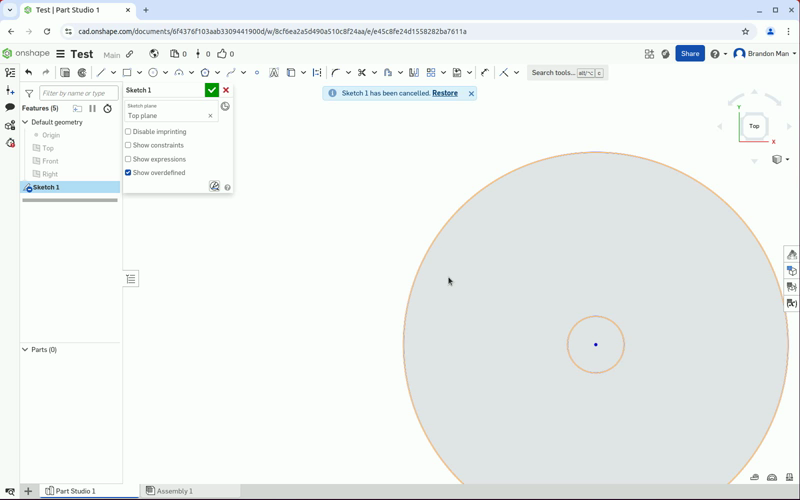
scroll(-6)
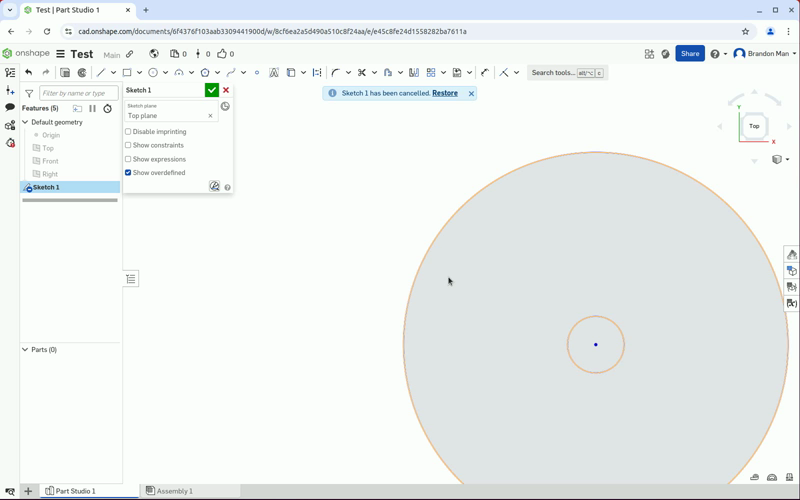
scroll(-6)
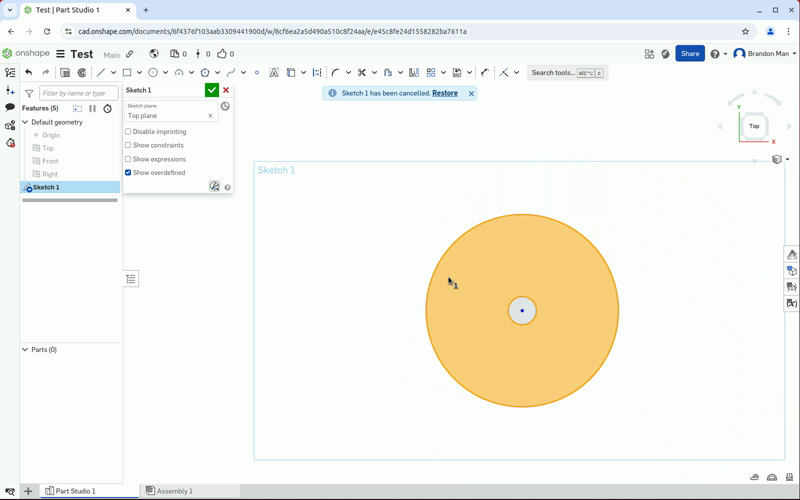
scroll(-6)
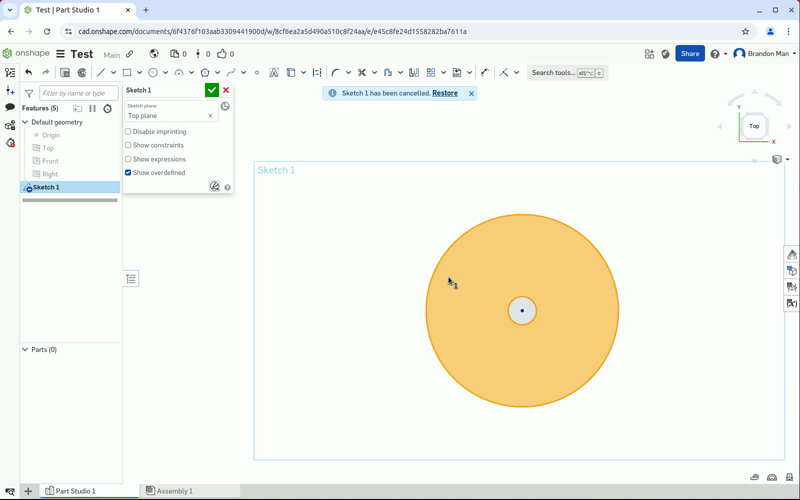
scroll(-6)
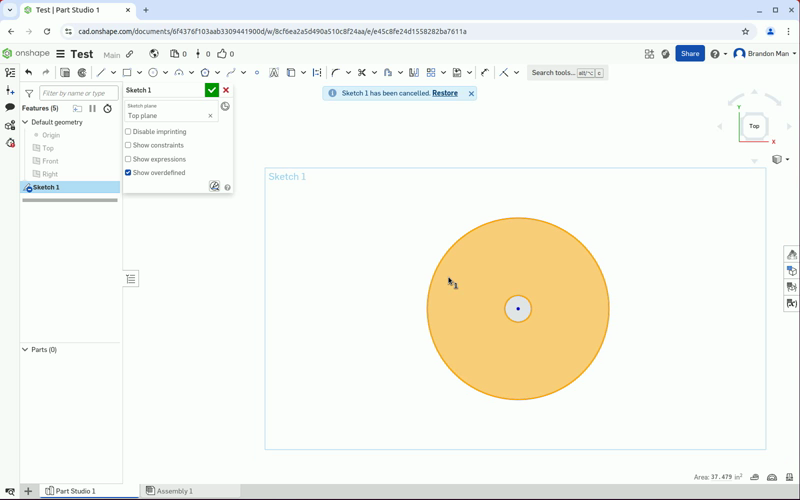
scroll(-6)
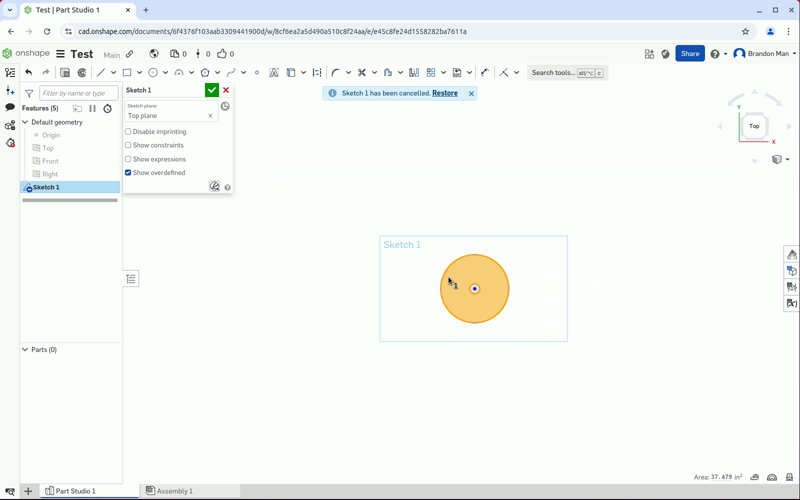
scroll(-6)
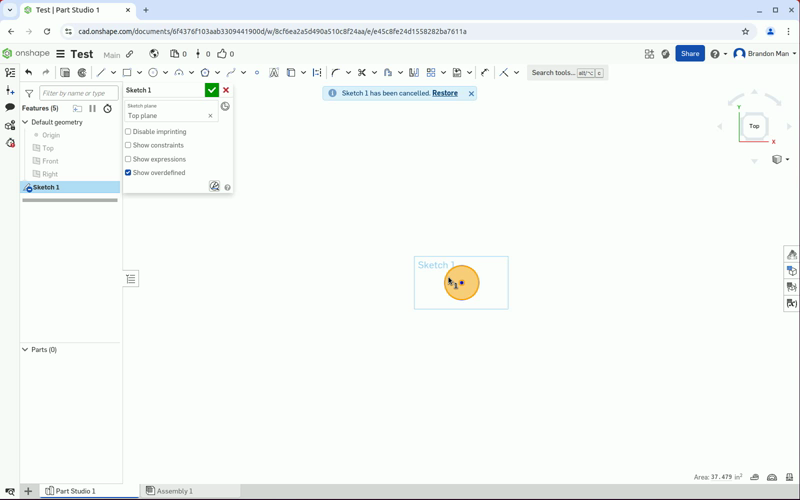
mouse_move(73, 352)
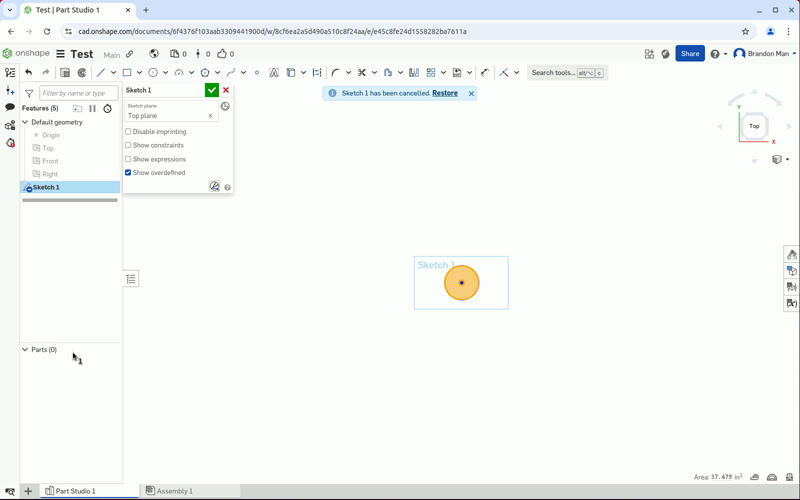
key(shift+y)
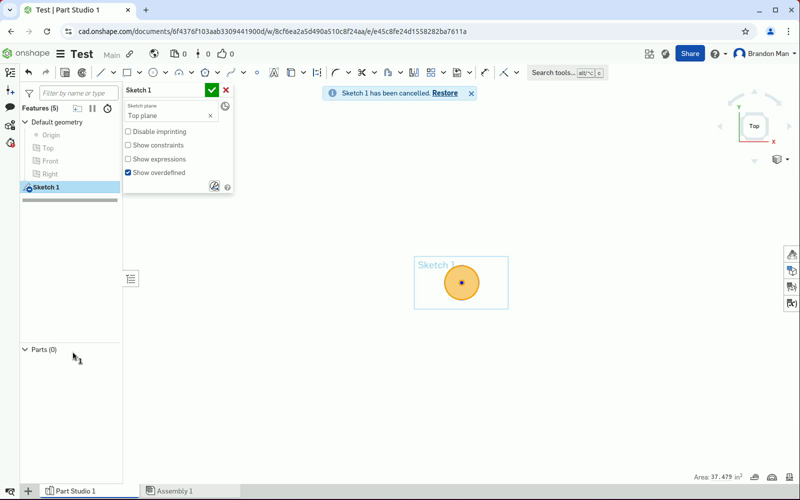
key(shift+e)
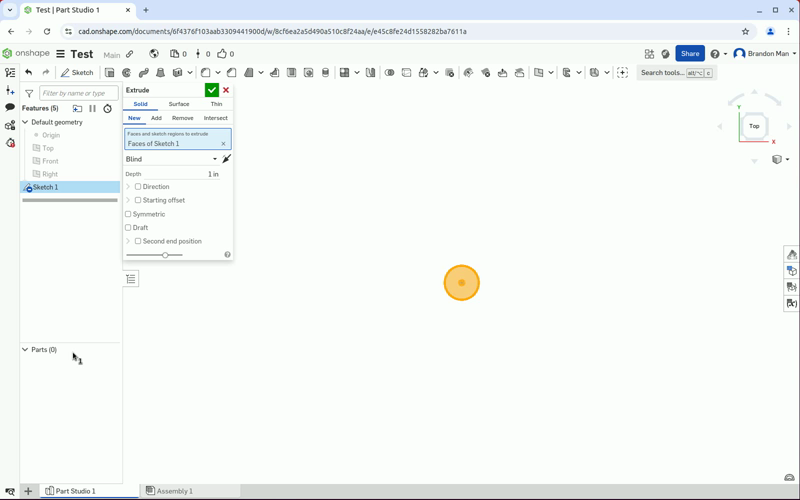
mouse_move(143, 106)
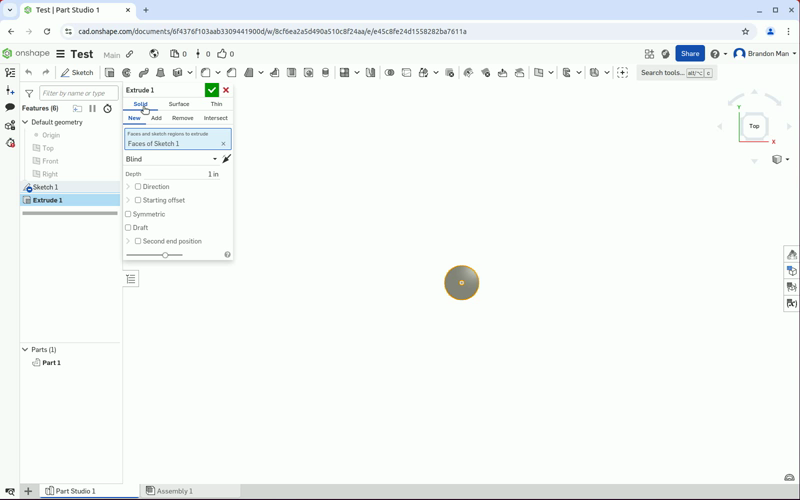
click(143, 106)
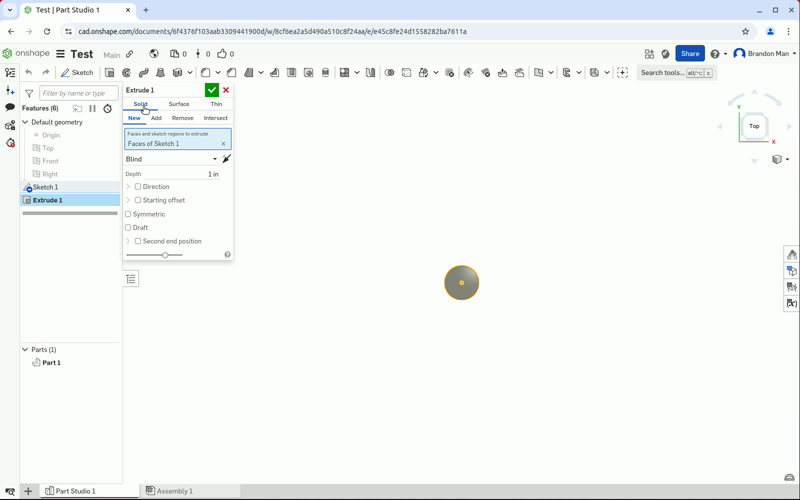
mouse_move(137, 120)
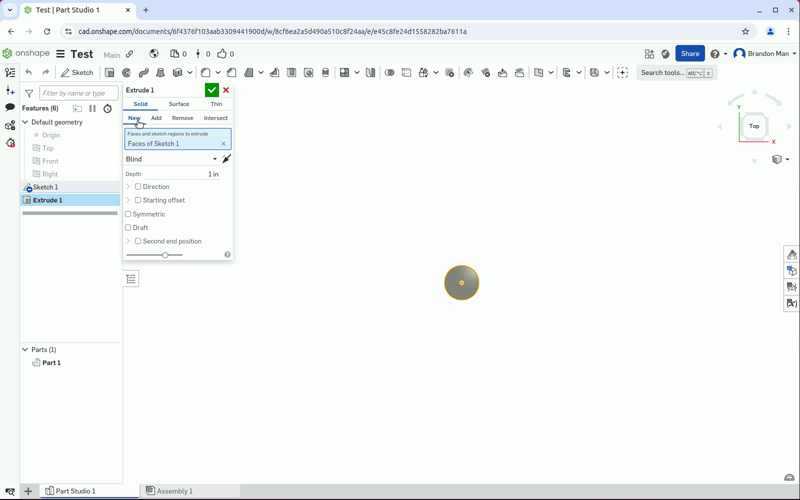
click(137, 120)
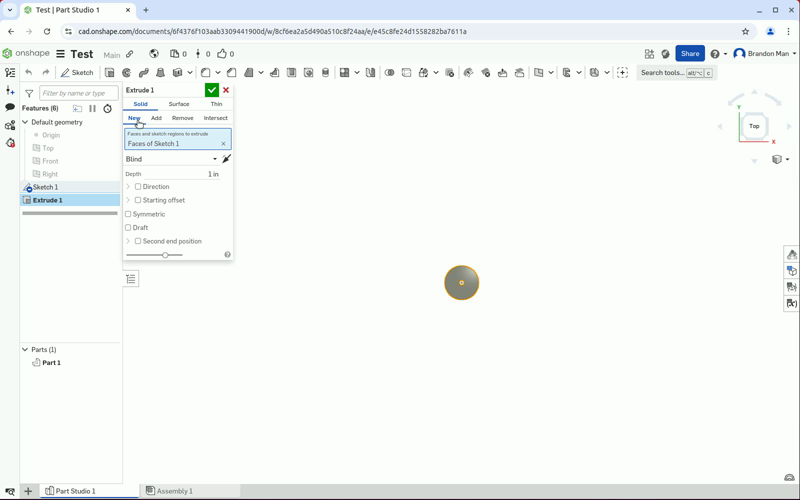
key(tab, 4)
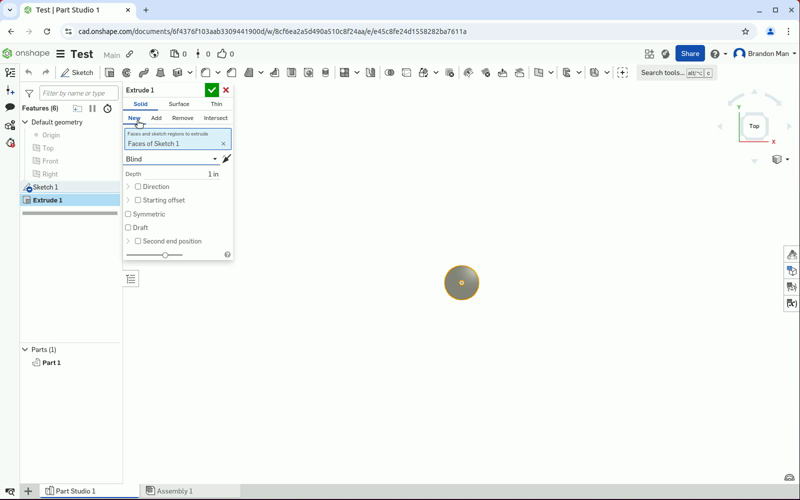
text(18.535)
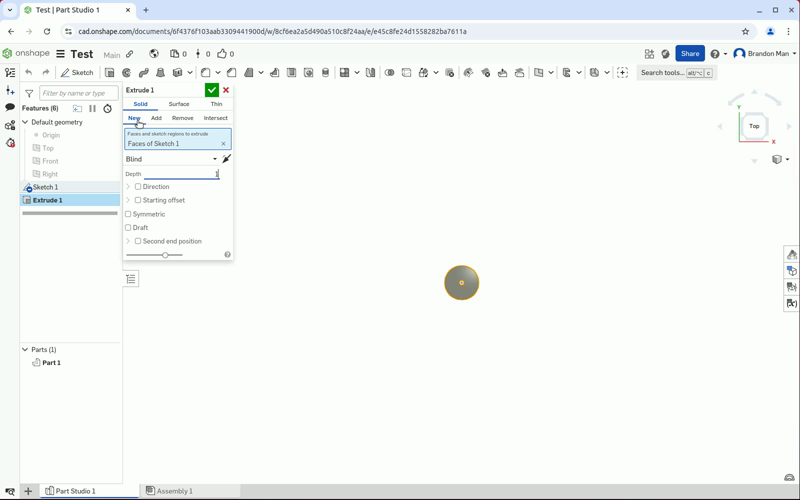
key(enter)
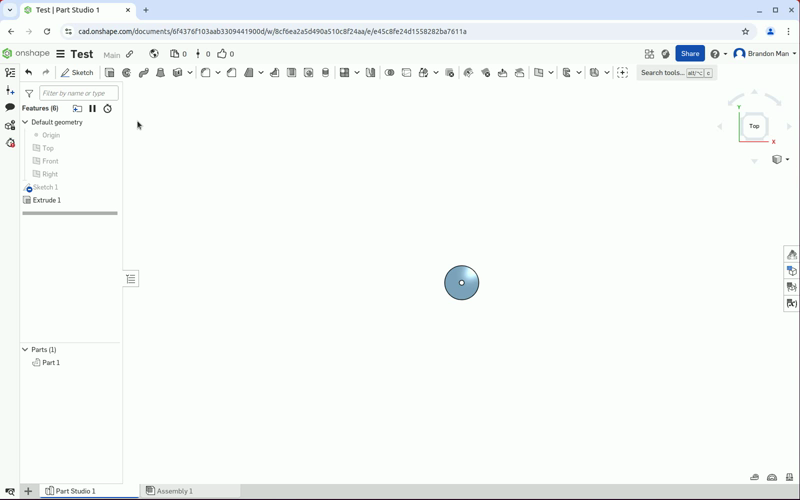
key(shift+h)
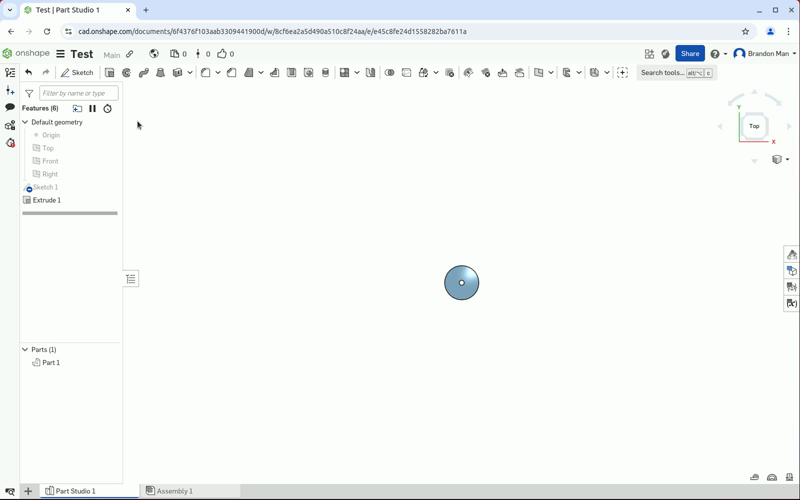
key(shift+h)
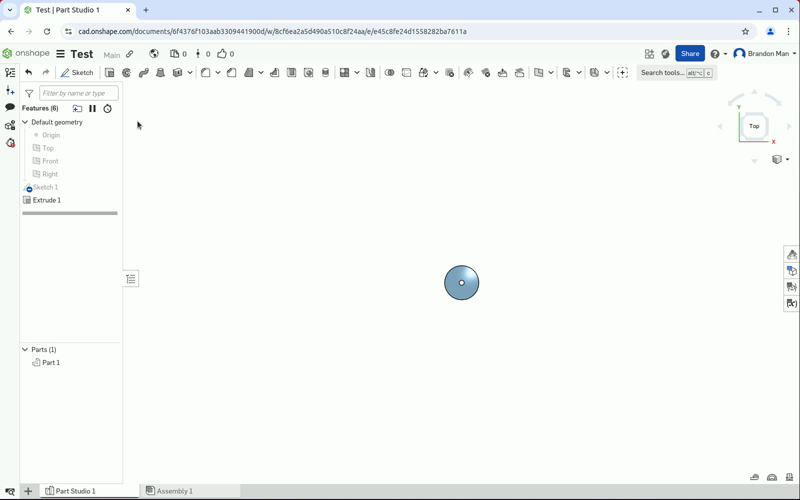
mouse_move(73, 189)
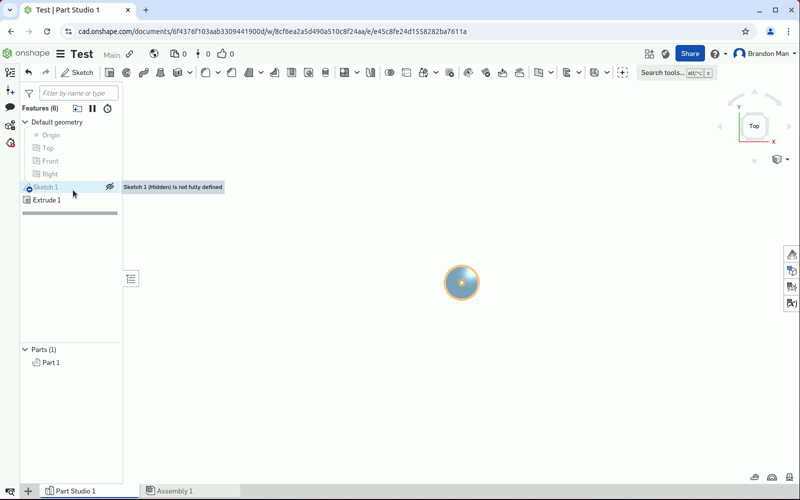
click(73, 189)
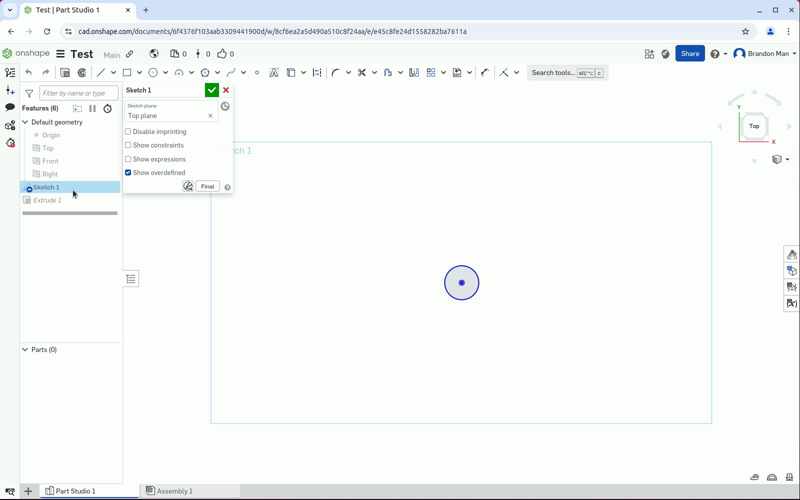
mouse_move(229, 92)
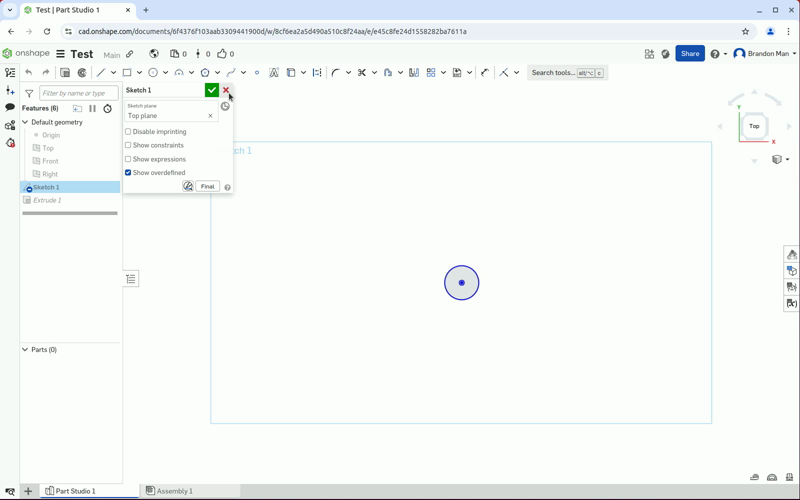
click(229, 92)
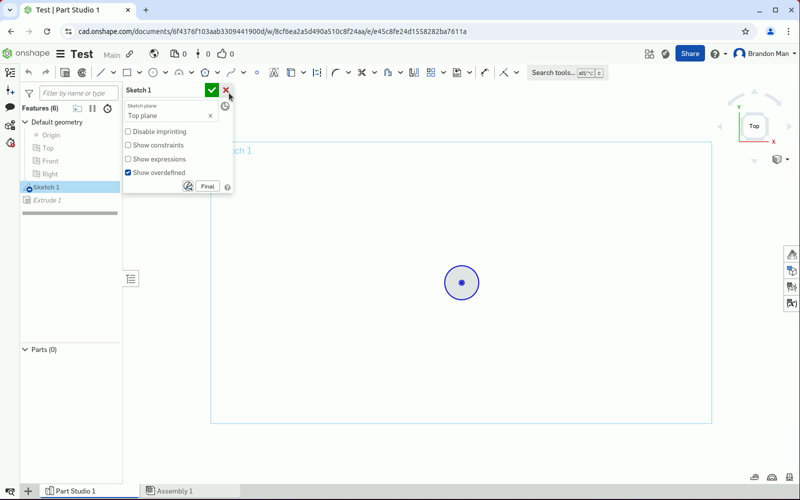
key(shift+s)
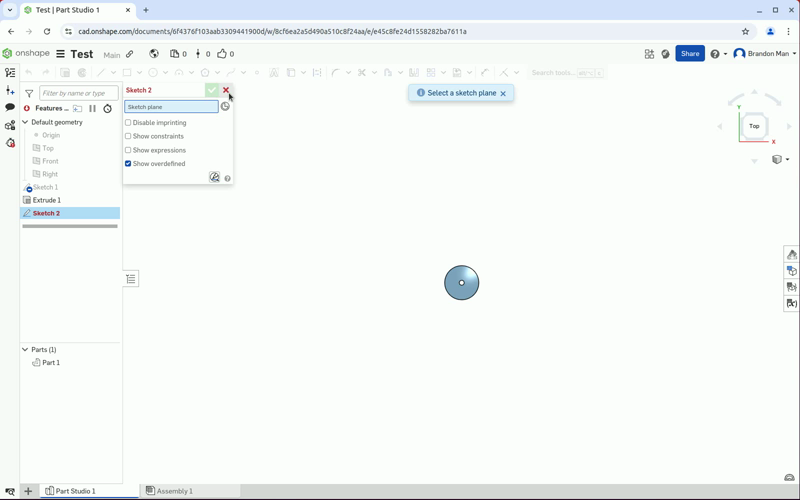
mouse_move(73, 150)
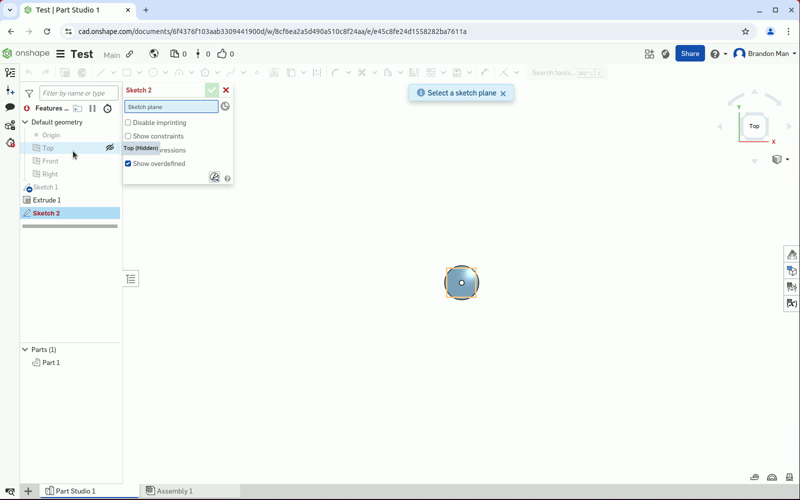
click(73, 150)
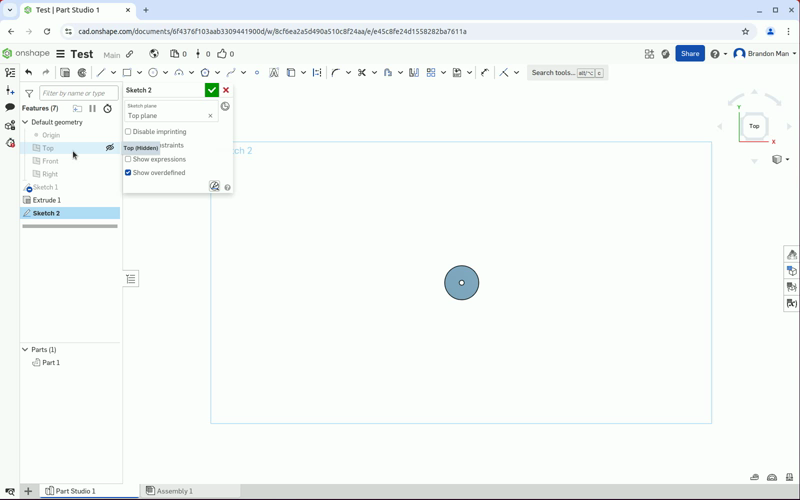
mouse_move(73, 352)
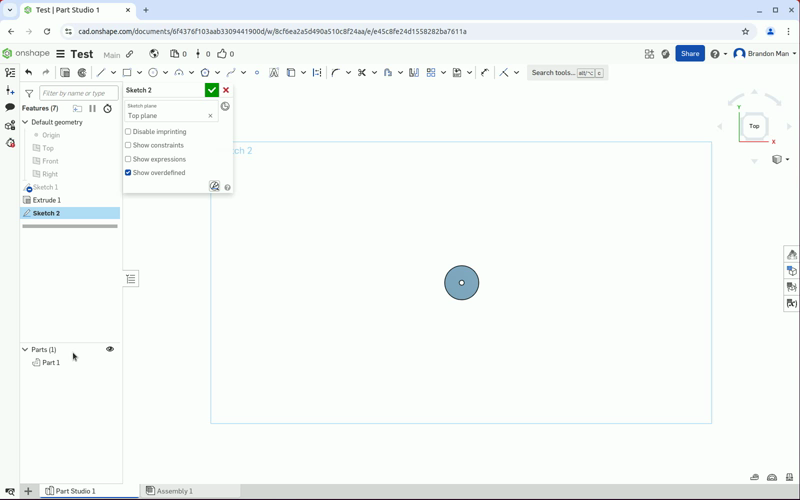
key(y)
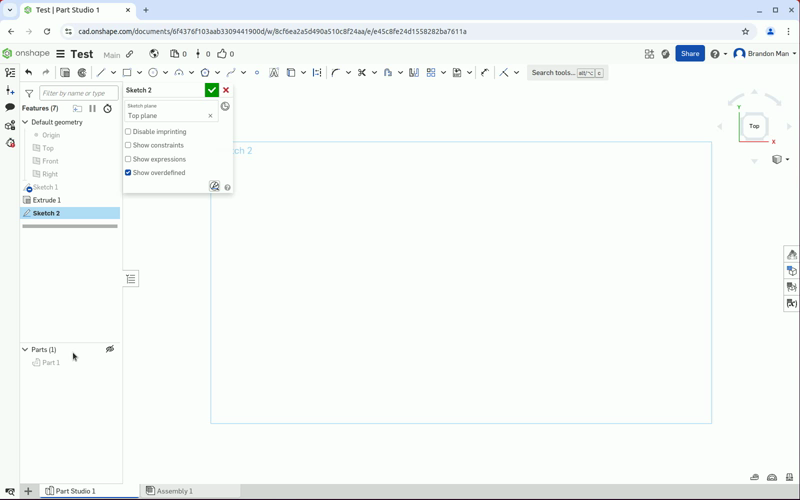
key(c)
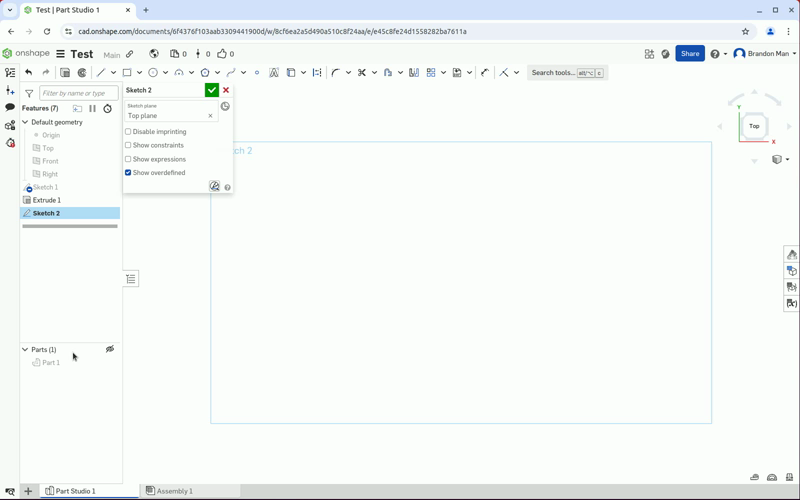
key_down(shift)
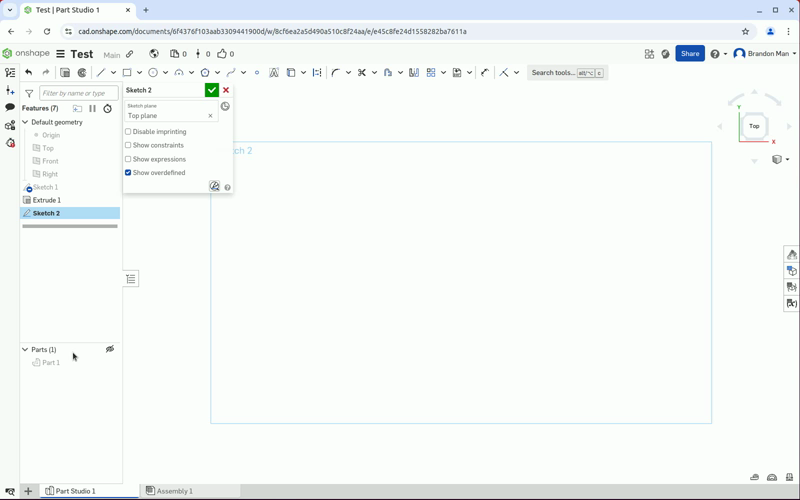
mouse_move(461, 282)
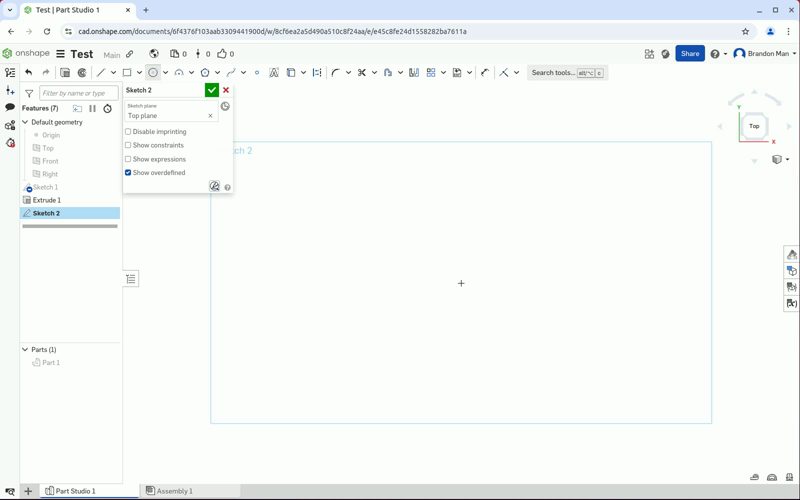
click(461, 282)
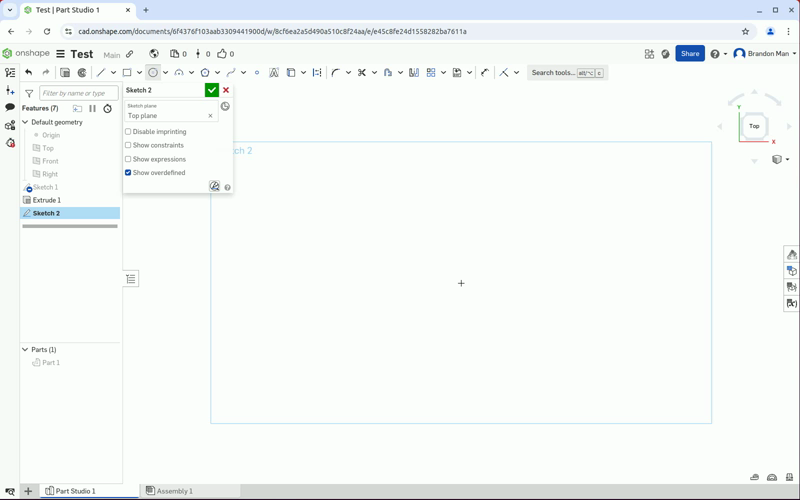
key_up(shift)
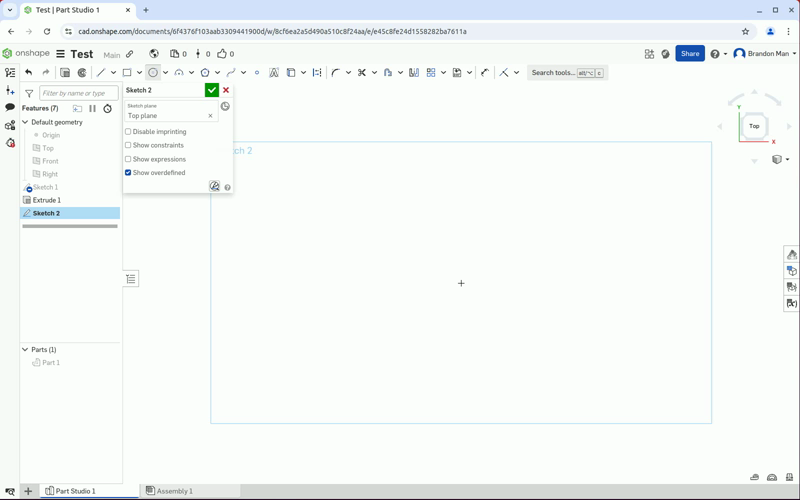
mouse_move(464, 282)
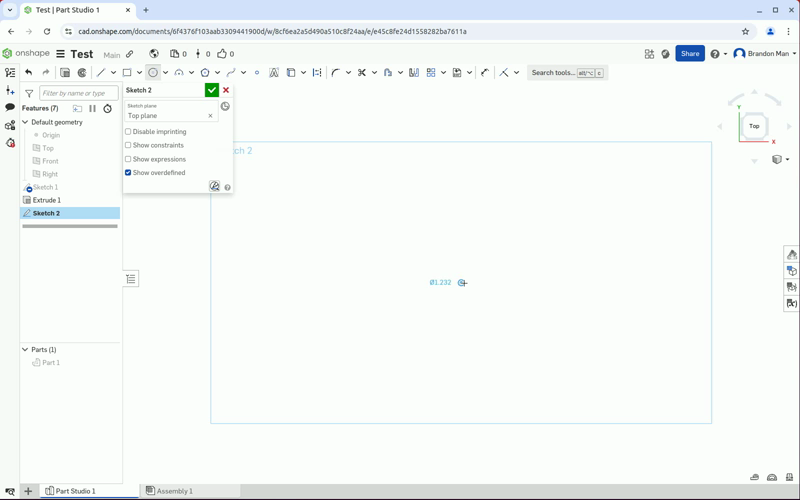
click(464, 282)
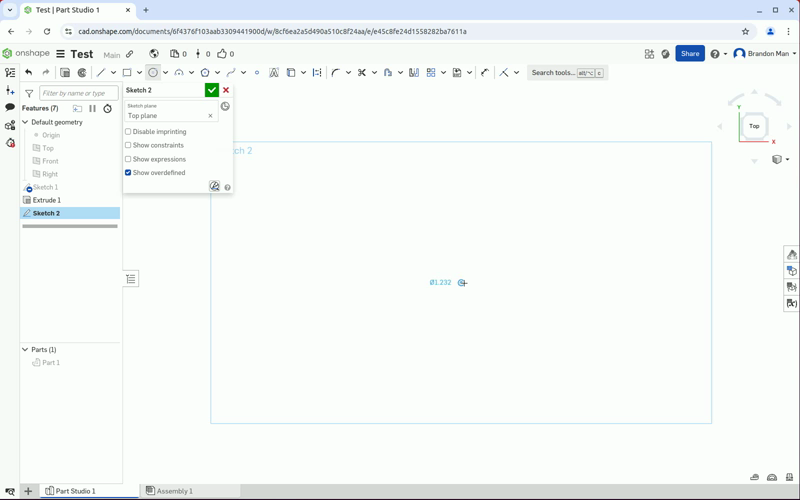
key(esc)
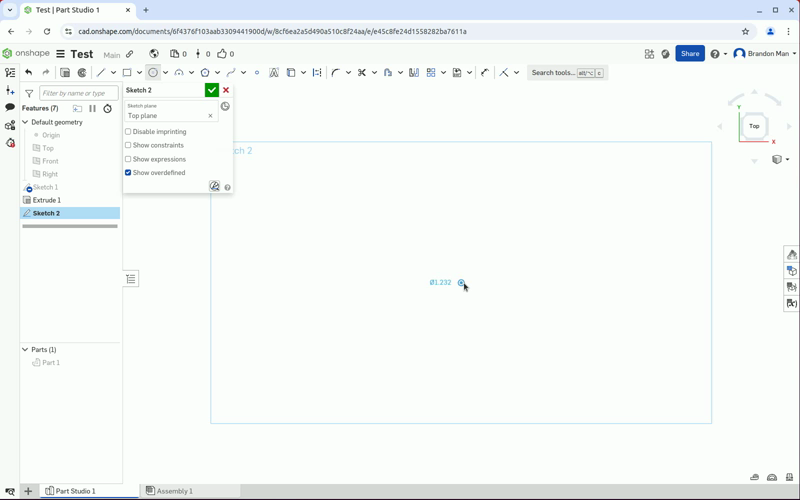
mouse_move(461, 282)
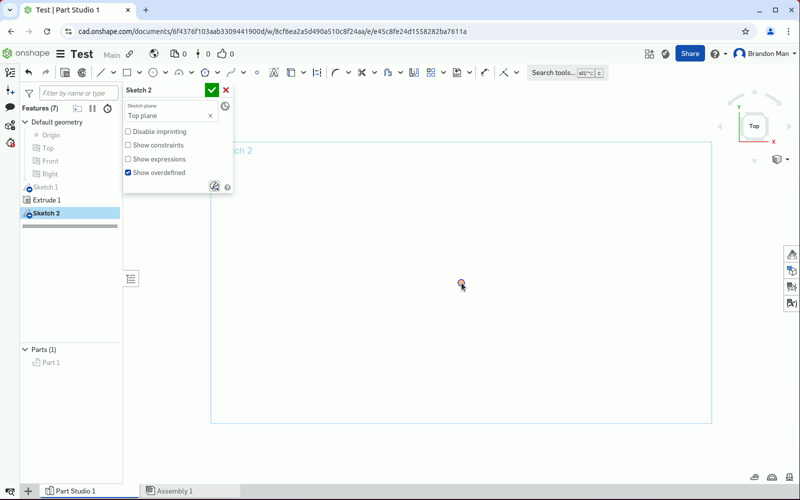
scroll(6)
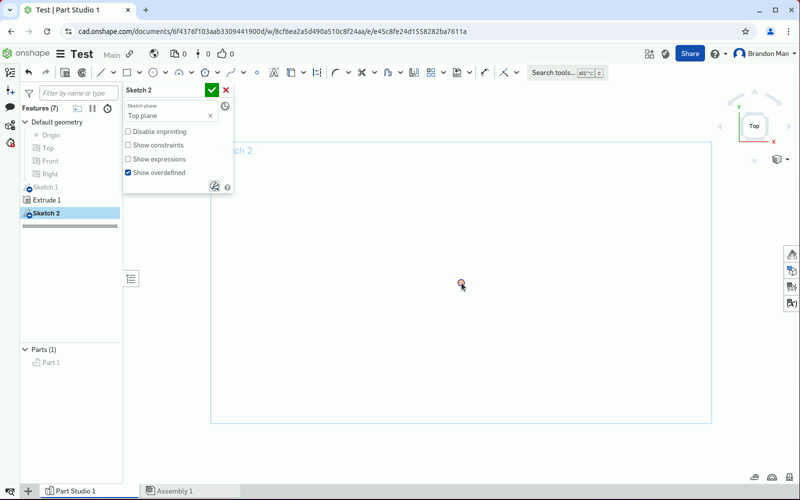
scroll(6)
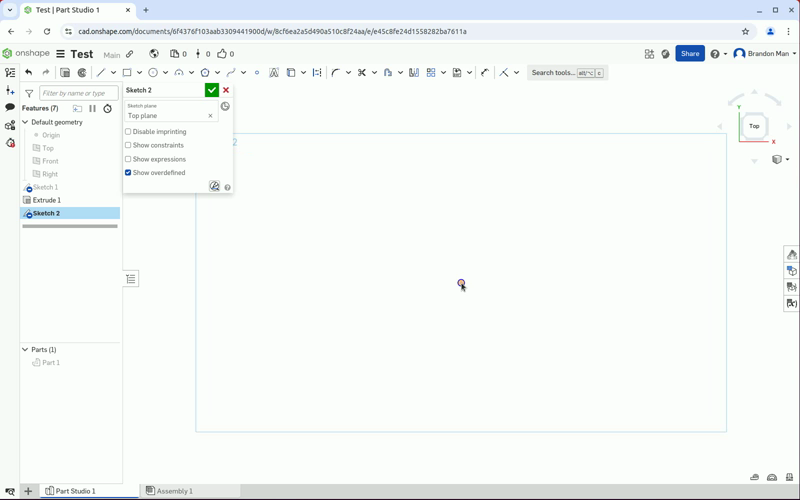
scroll(6)
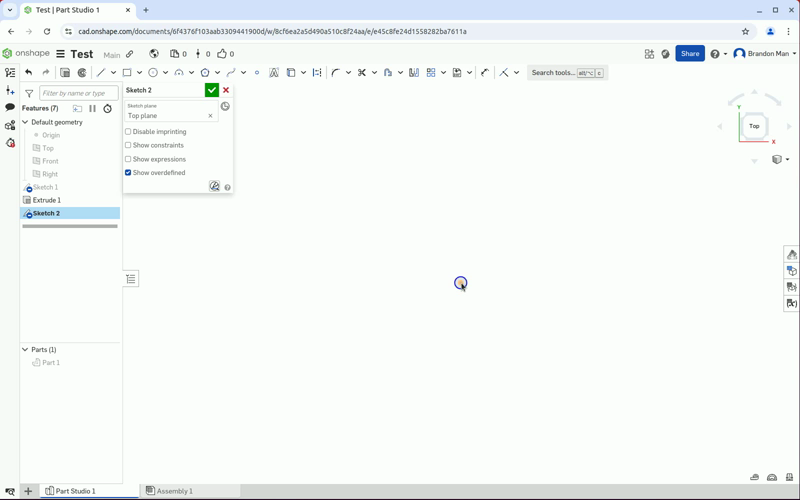
scroll(6)
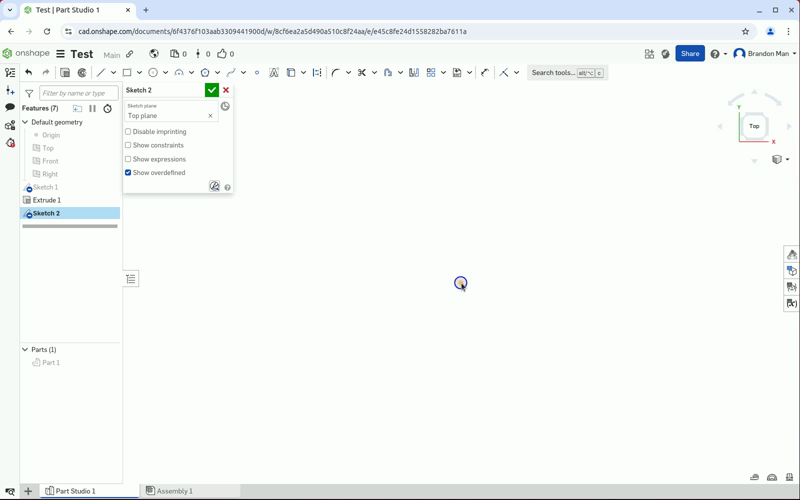
scroll(6)
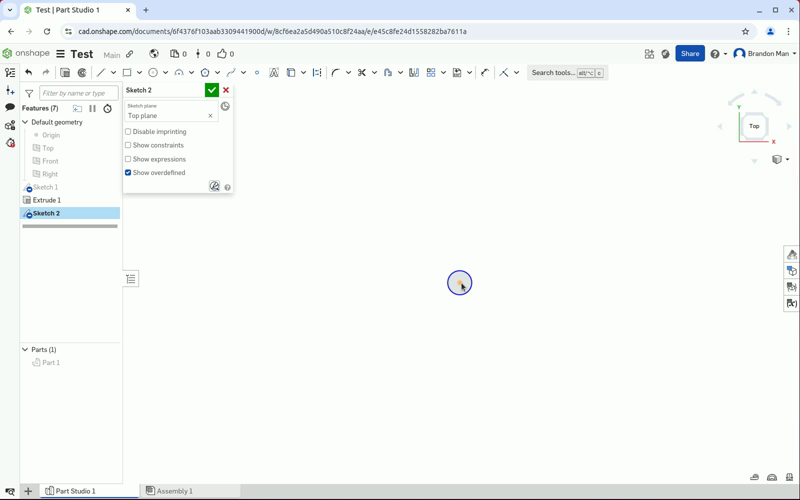
scroll(6)
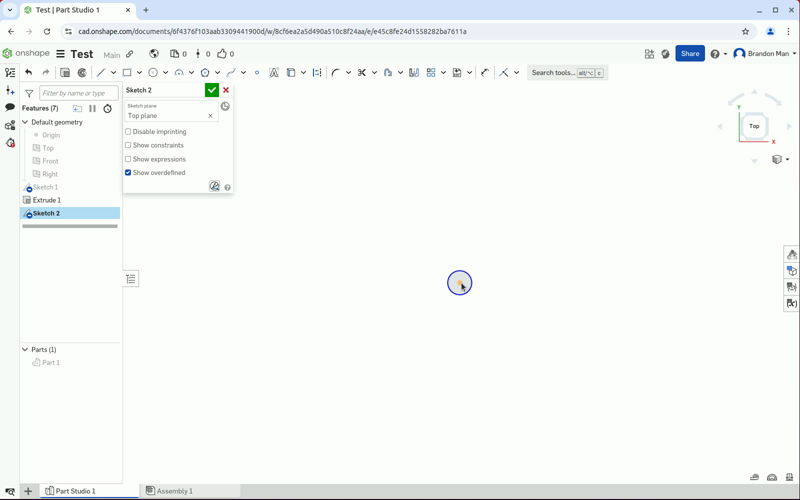
scroll(6)
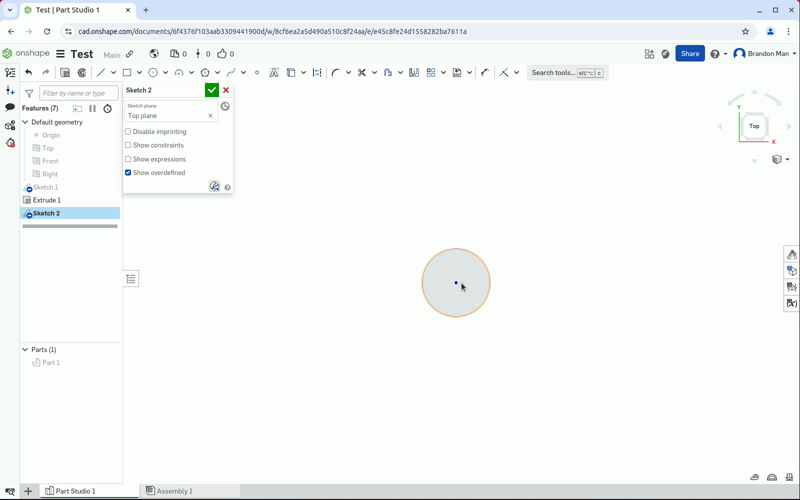
click(461, 282)
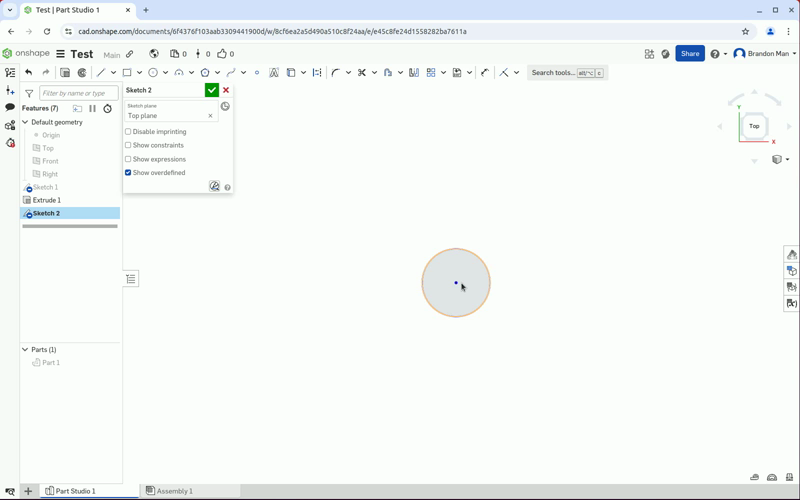
scroll(-6)
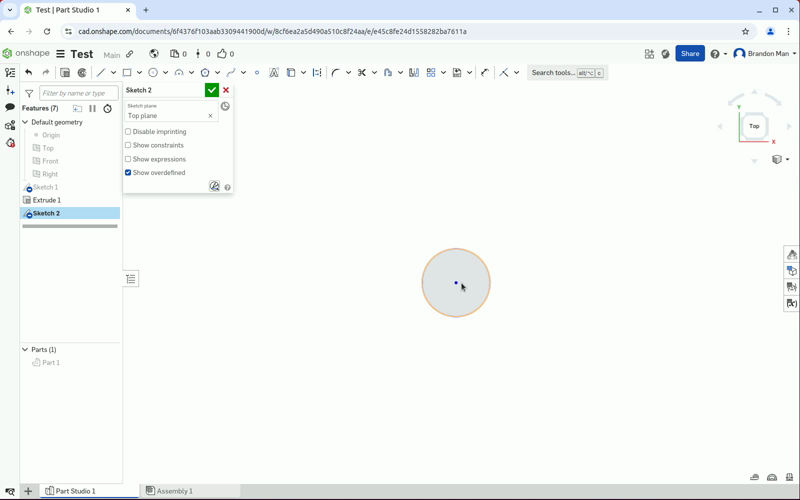
scroll(-6)
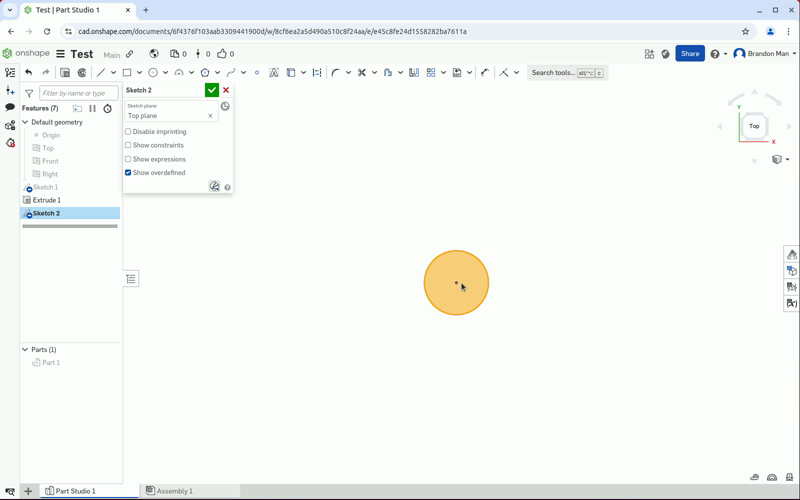
scroll(-6)
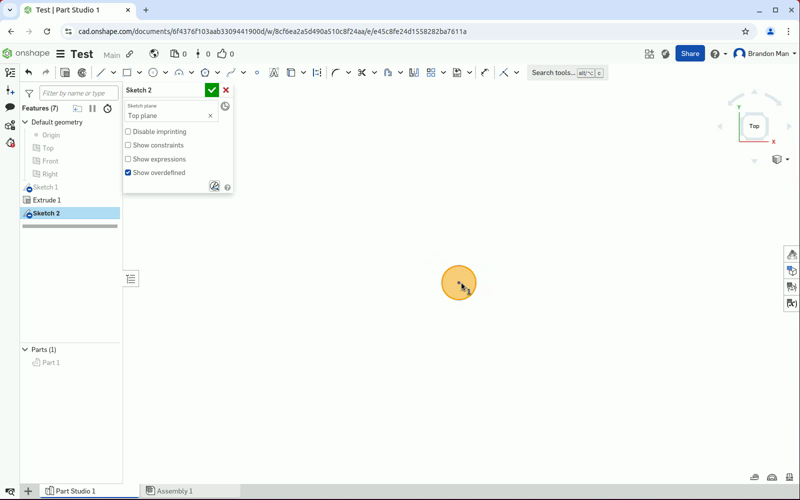
scroll(-6)
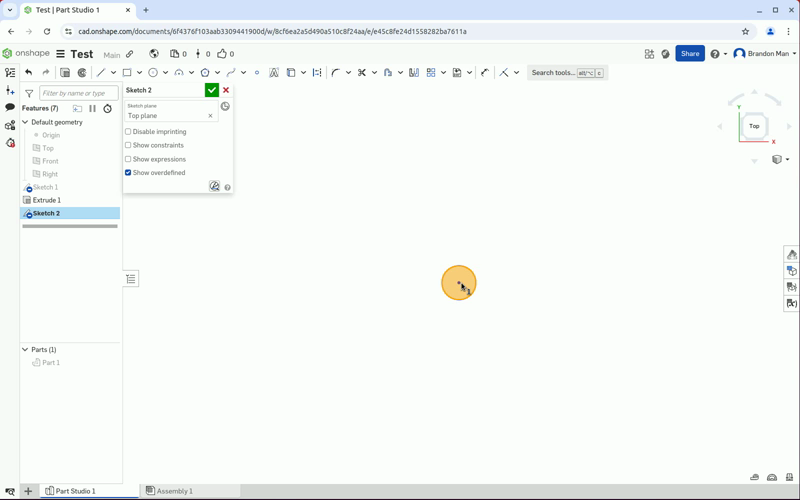
scroll(-6)
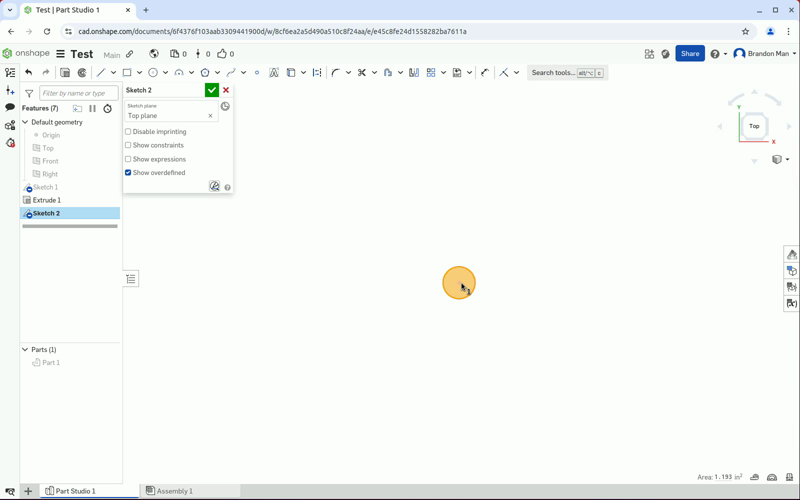
scroll(-6)
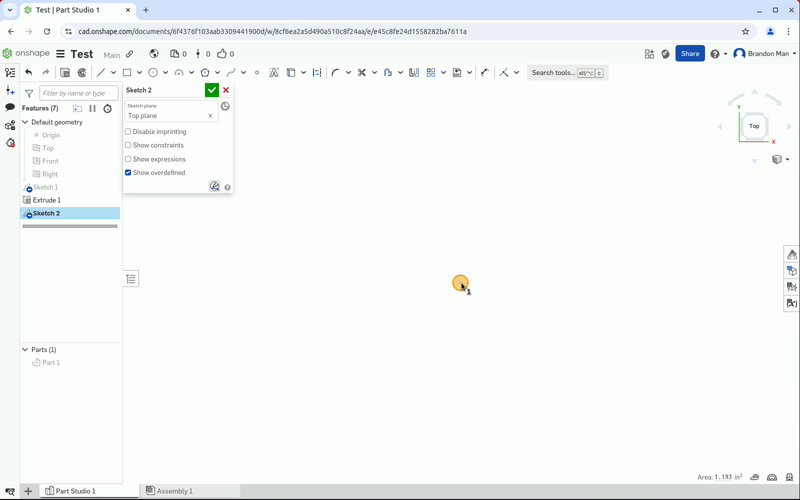
scroll(-6)
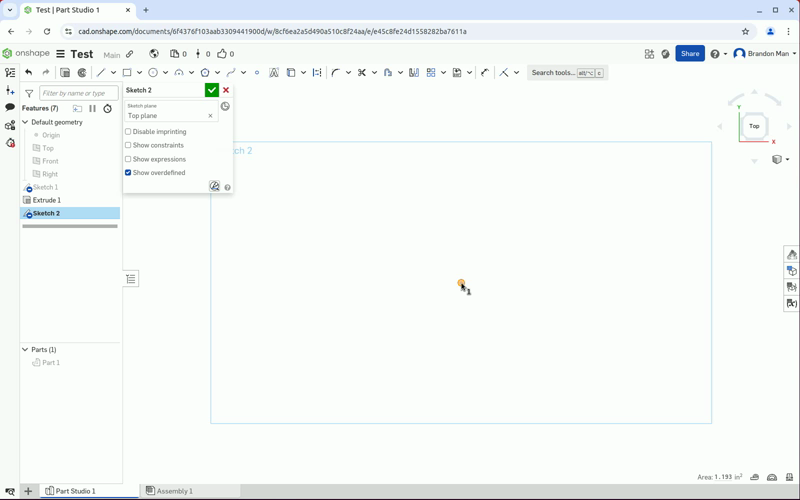
mouse_move(73, 352)
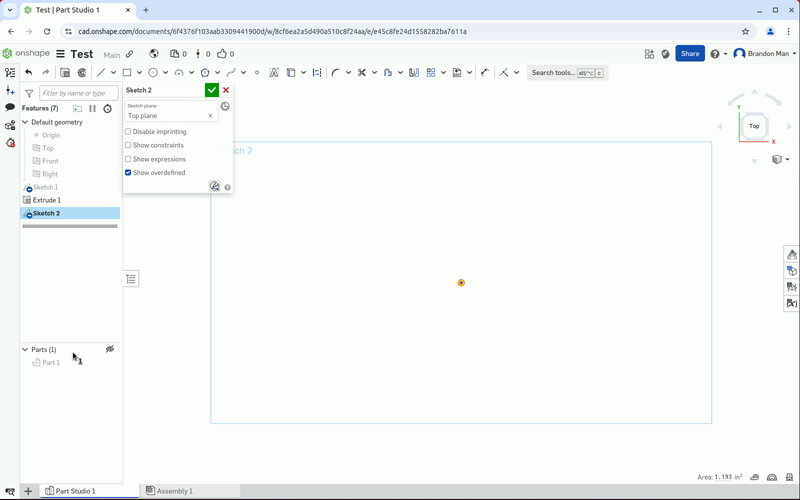
key(shift+y)
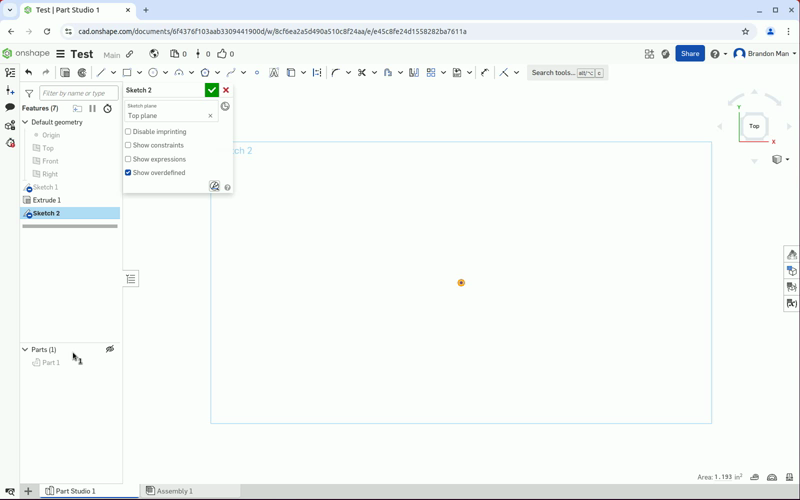
key(shift+e)
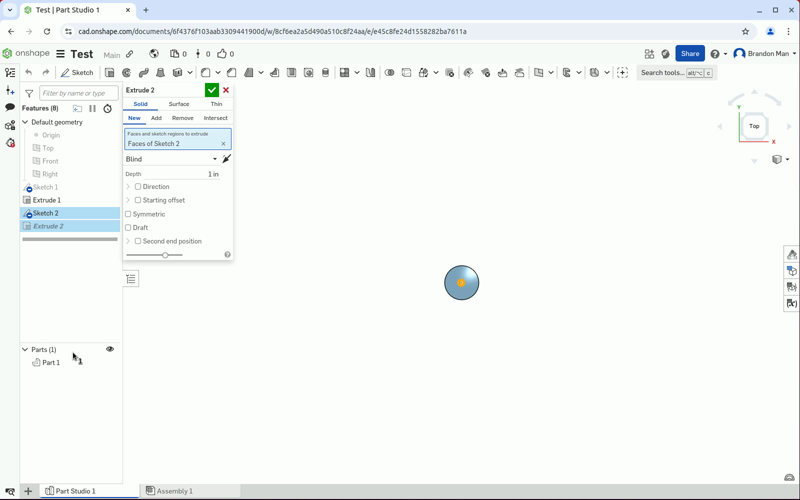
mouse_move(143, 106)
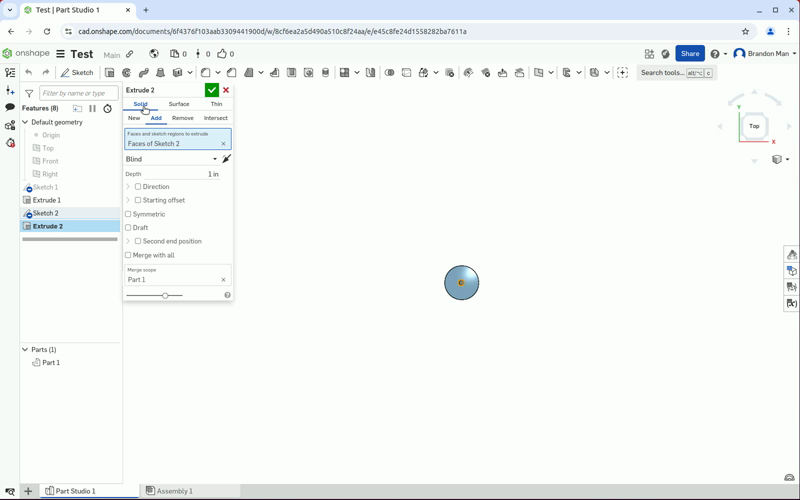
click(143, 106)
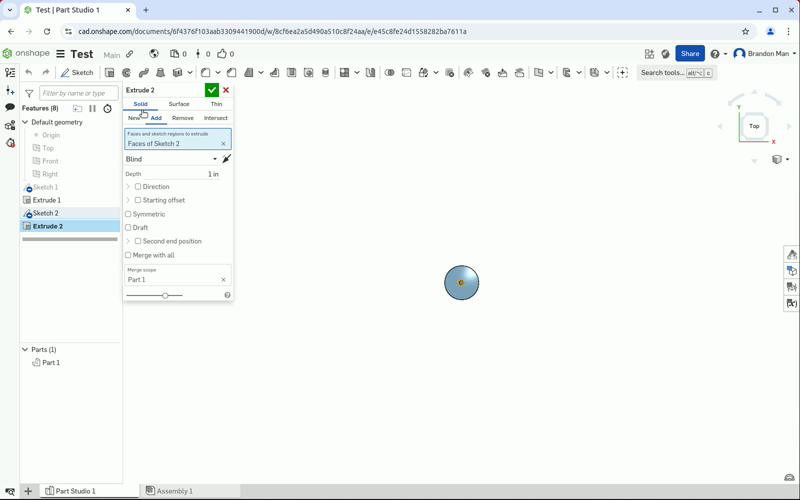
mouse_move(137, 120)
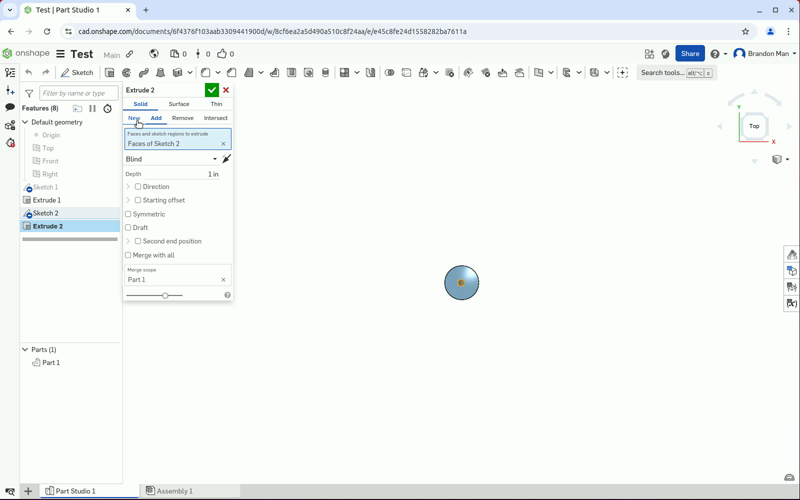
click(137, 120)
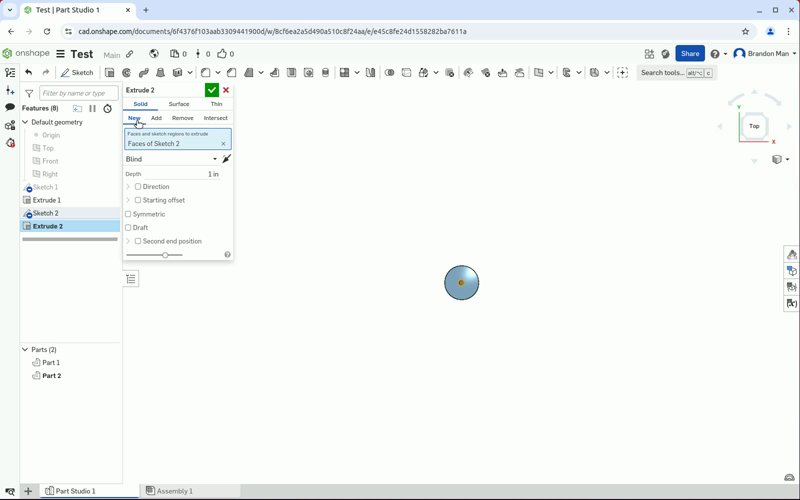
key(tab, 4)
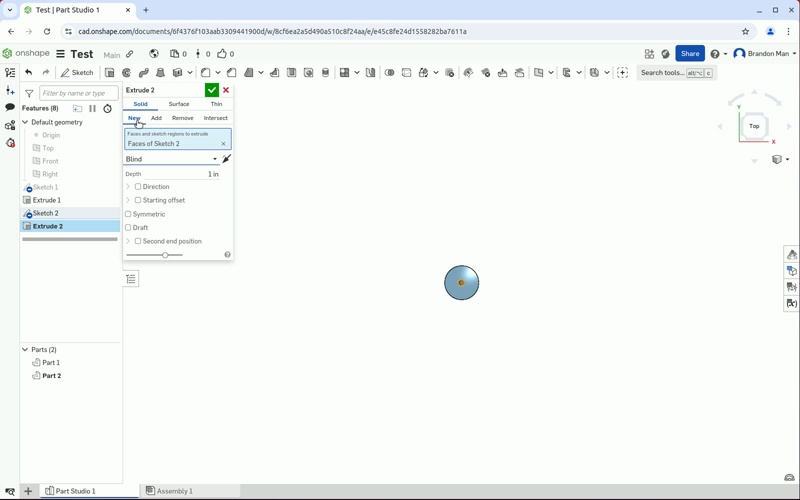
text(23.108)
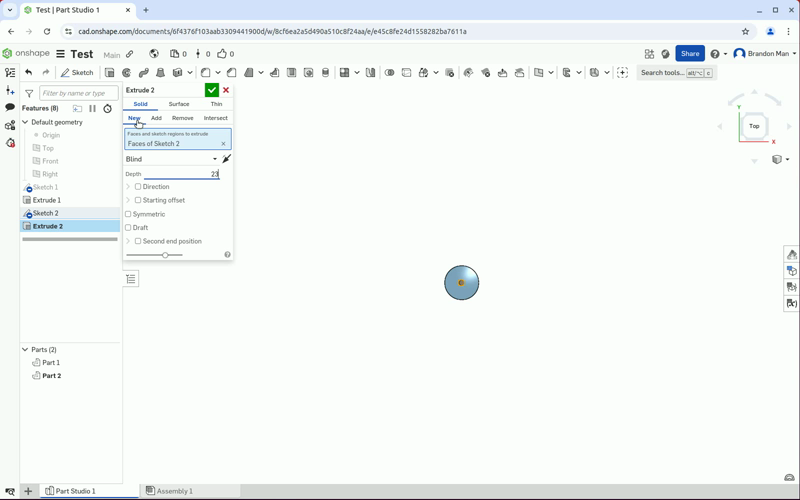
key(enter)
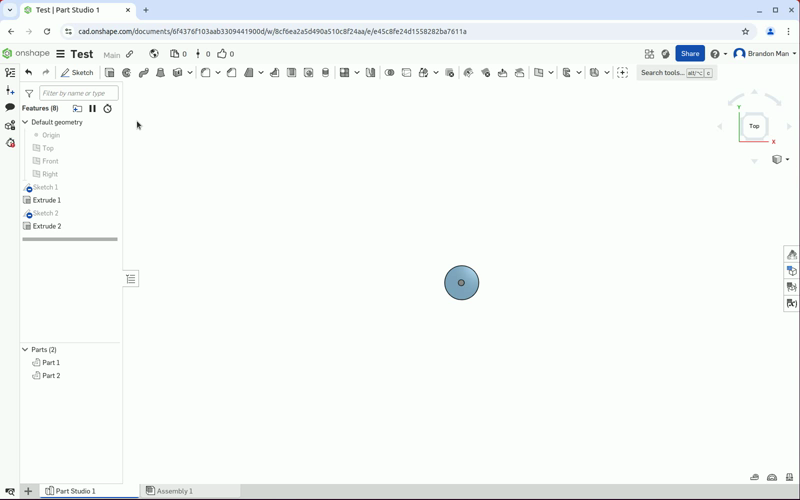
key(shift+h)
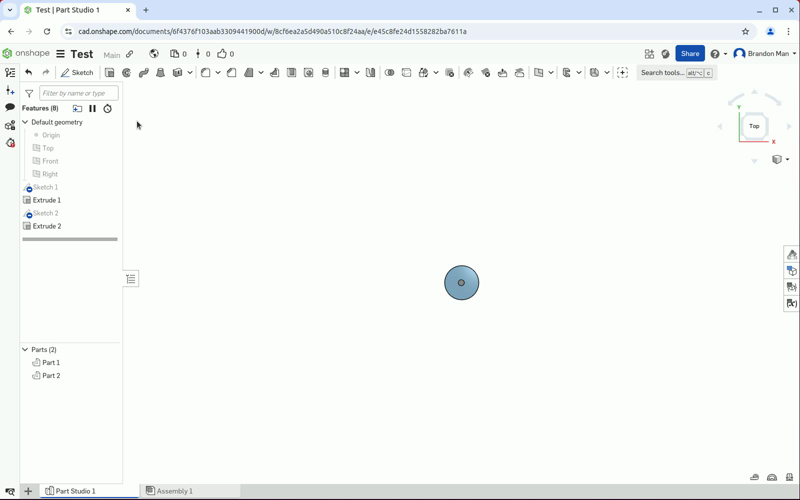
key(shift+h)
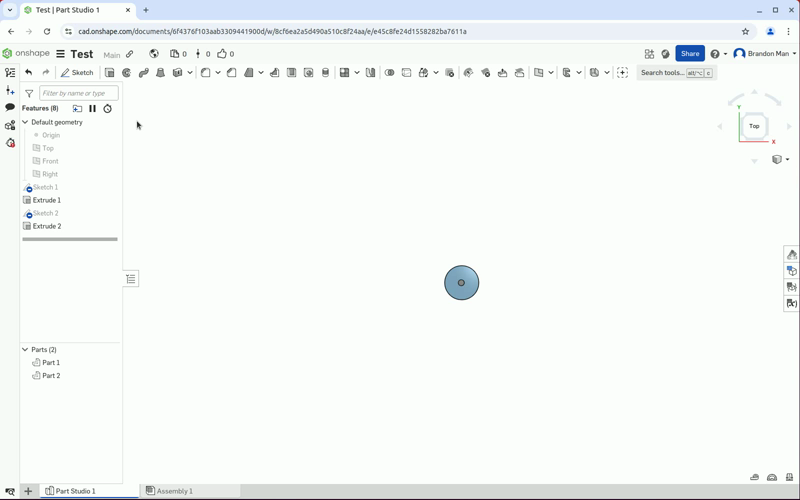
key(shift+7)
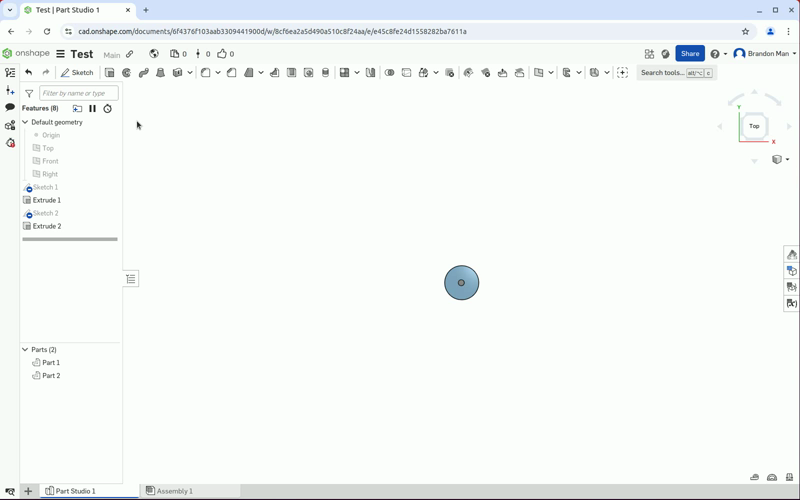
key(up, 3)
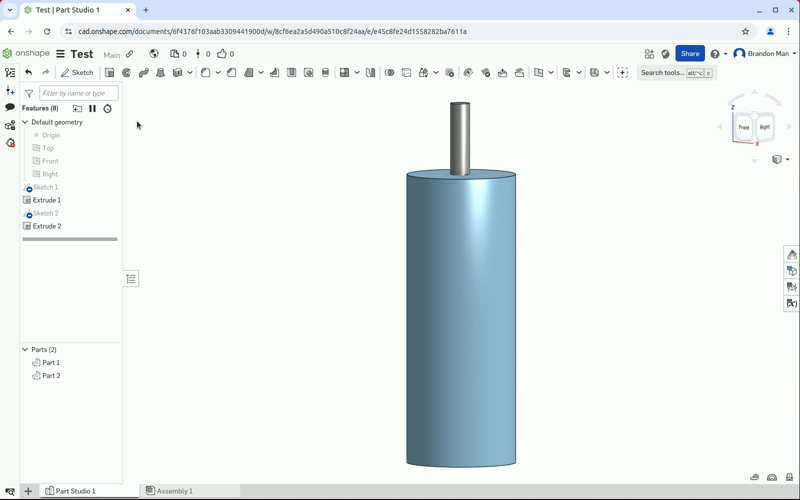
key(left, 3)
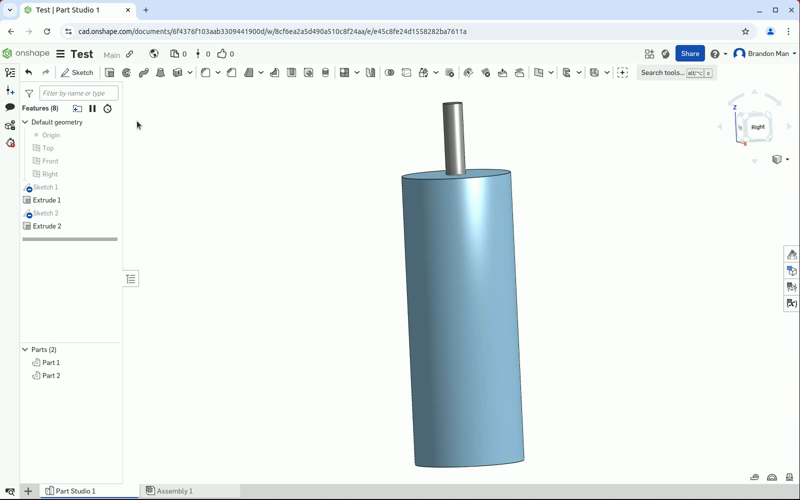
key(right, 3)
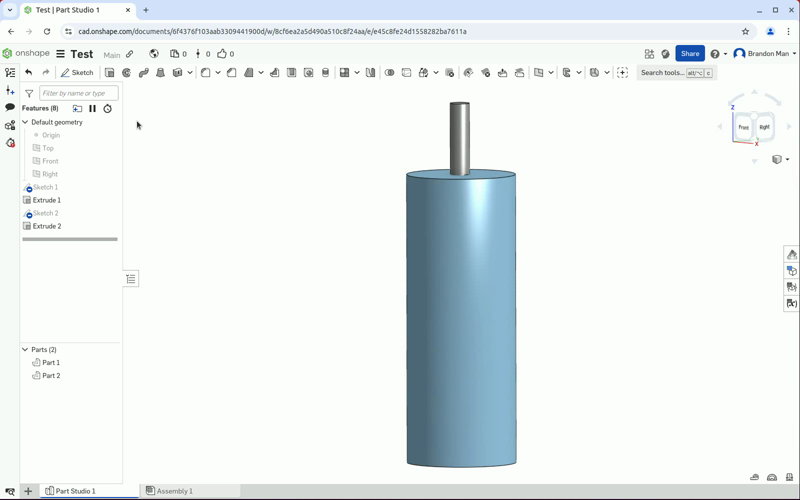
key(down, 3)
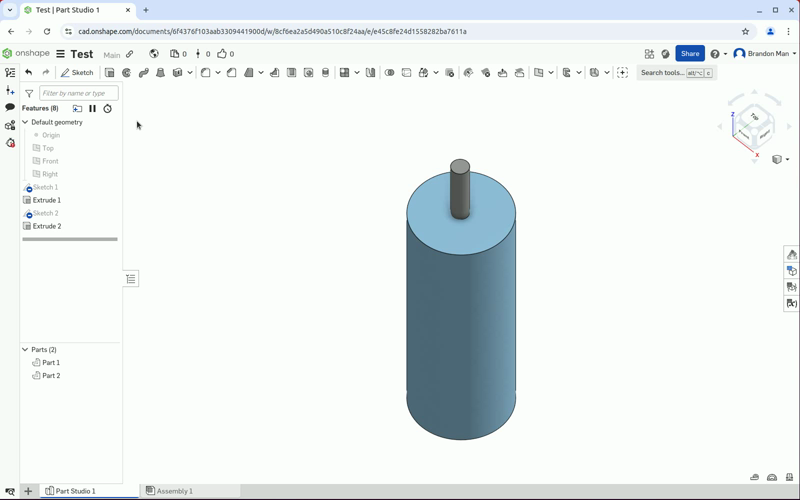
mouse_move(73, 189)
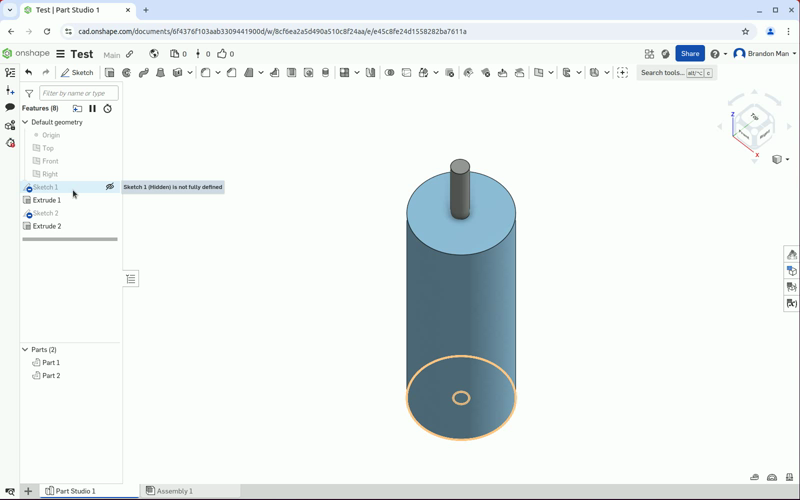
click(73, 189)